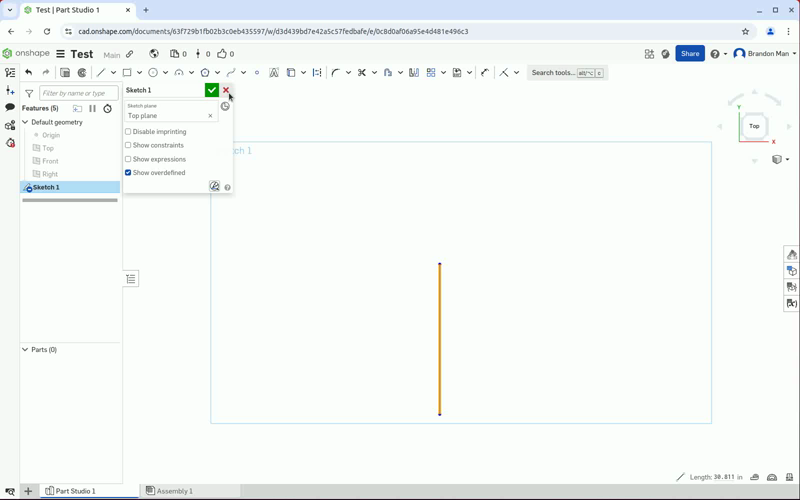
key(shift+h)
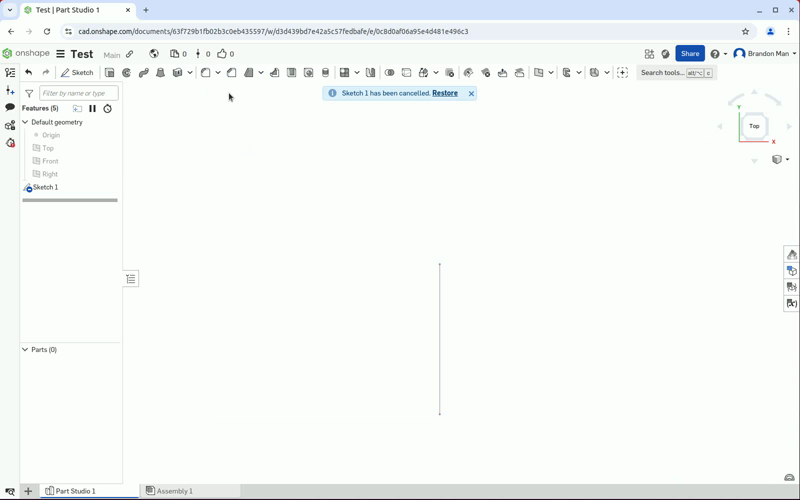
key(shift+s)
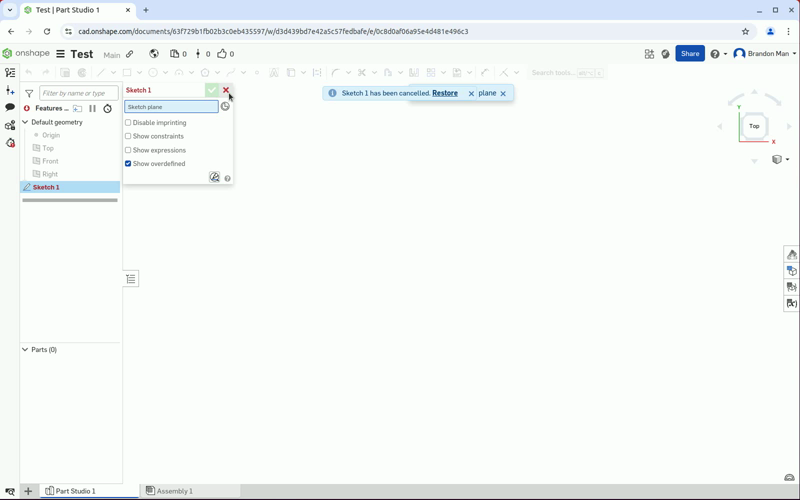
mouse_move(73, 150)
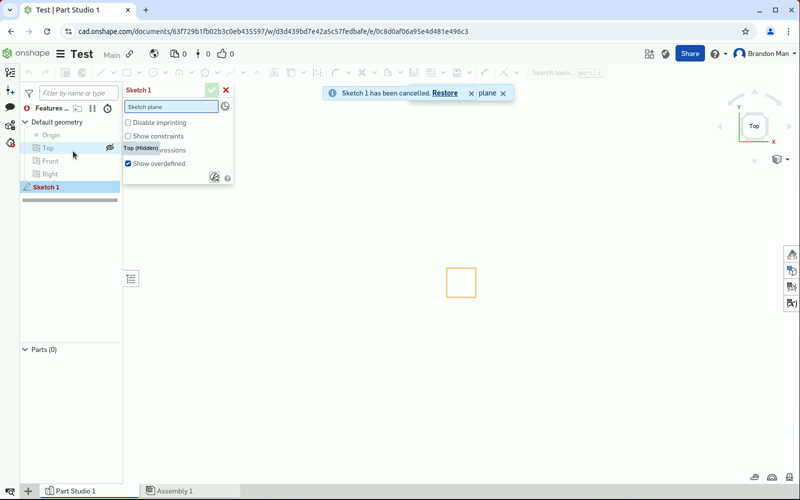
click(73, 150)
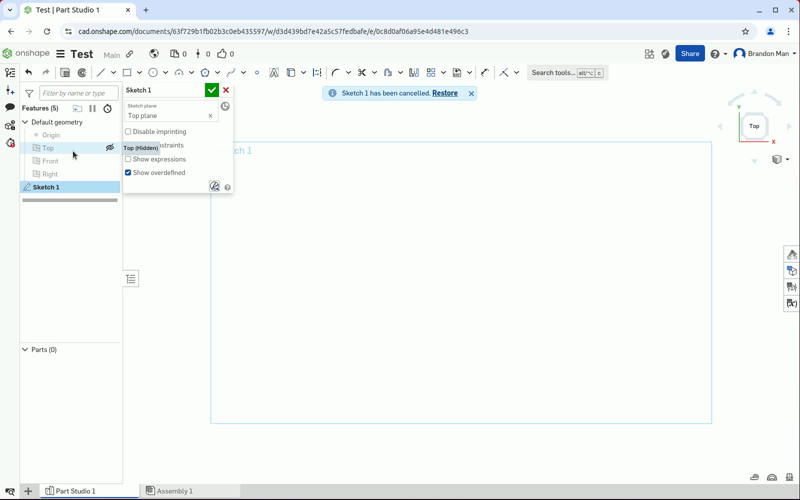
mouse_move(73, 352)
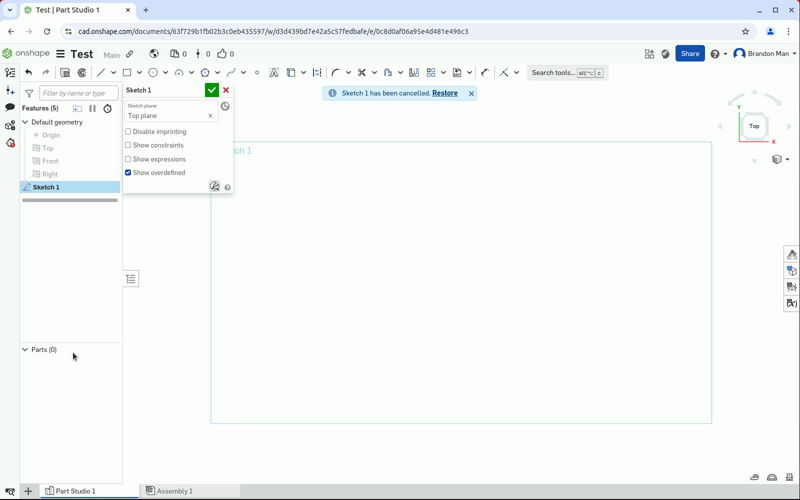
key(y)
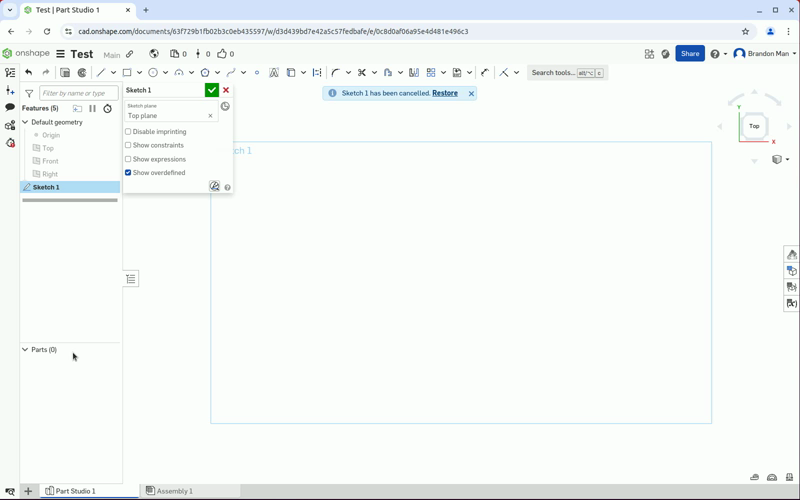
key(l)
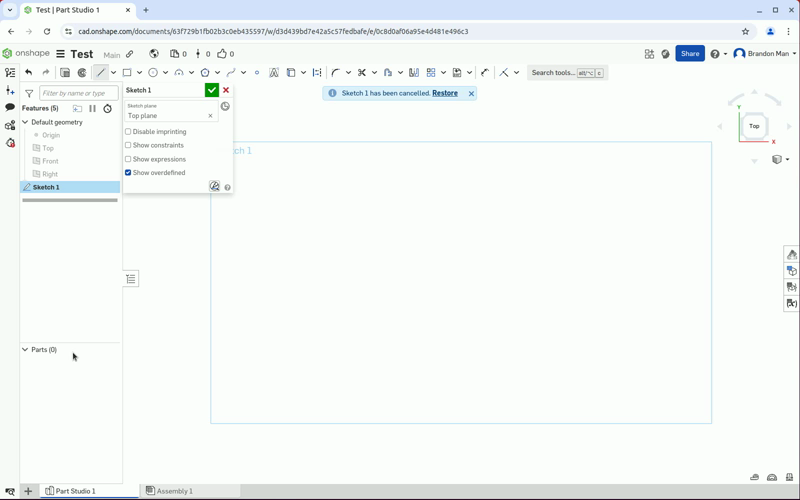
key_down(shift)
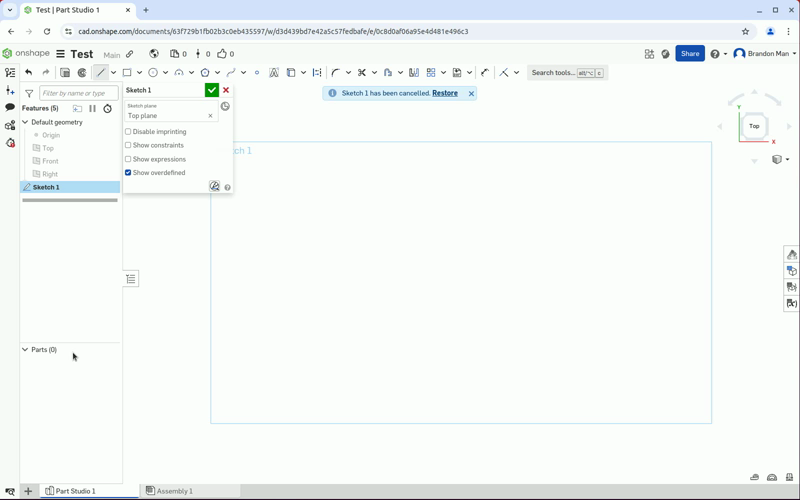
mouse_move(348, 262)
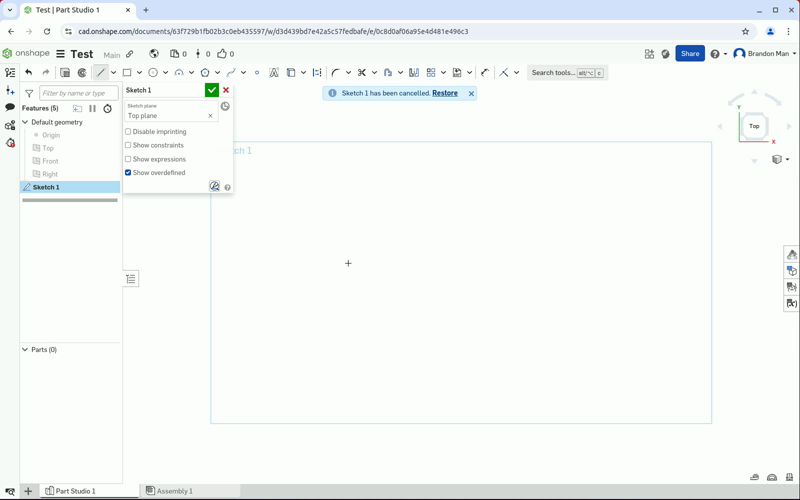
click(348, 262)
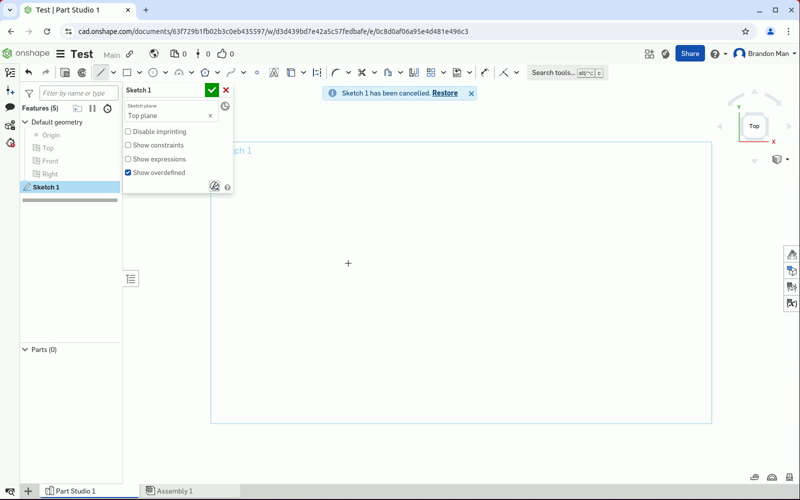
key_up(shift)
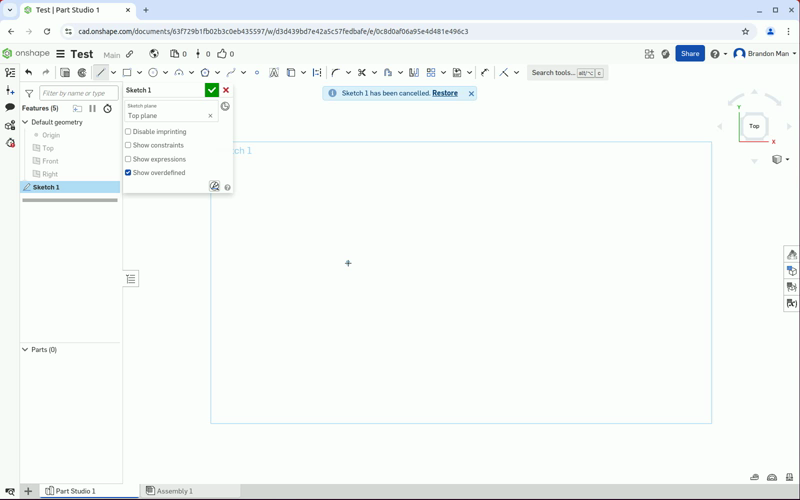
key_down(shift)
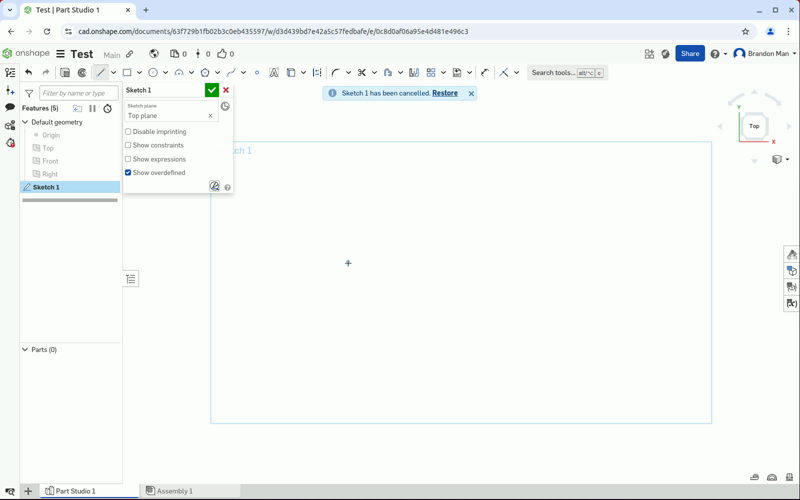
mouse_move(435, 262)
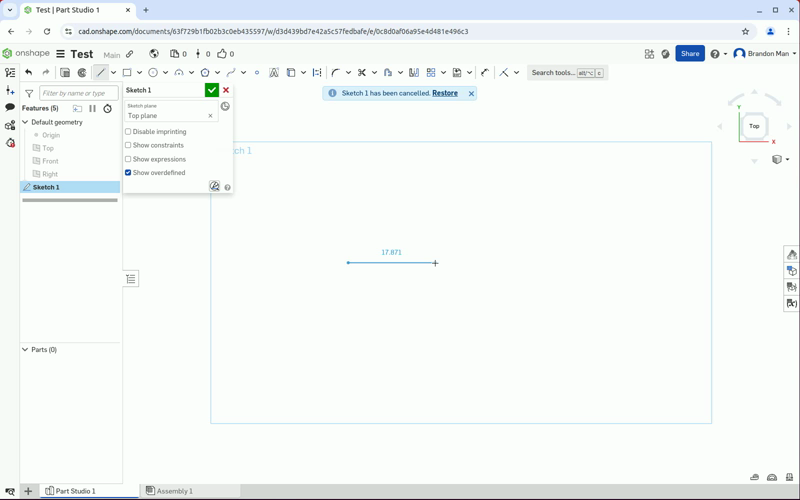
click(435, 262)
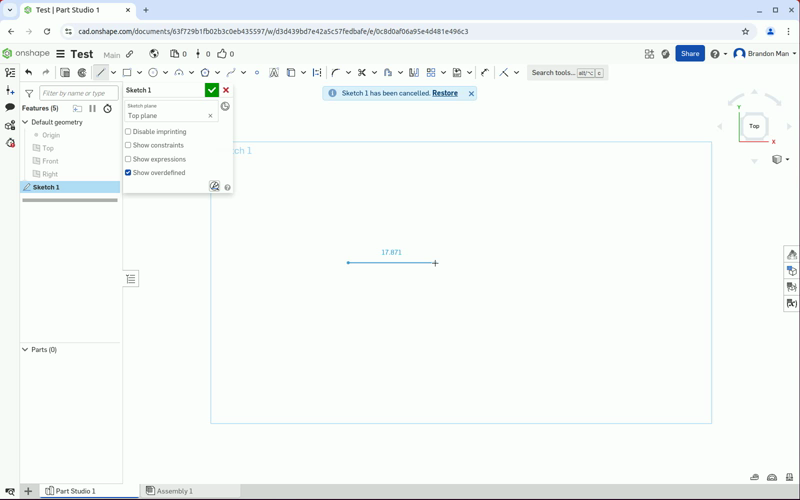
key_up(shift)
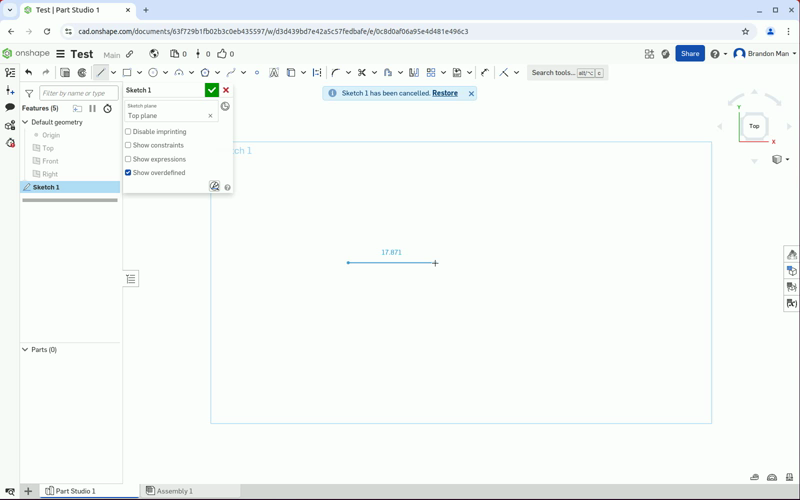
key_down(shift)
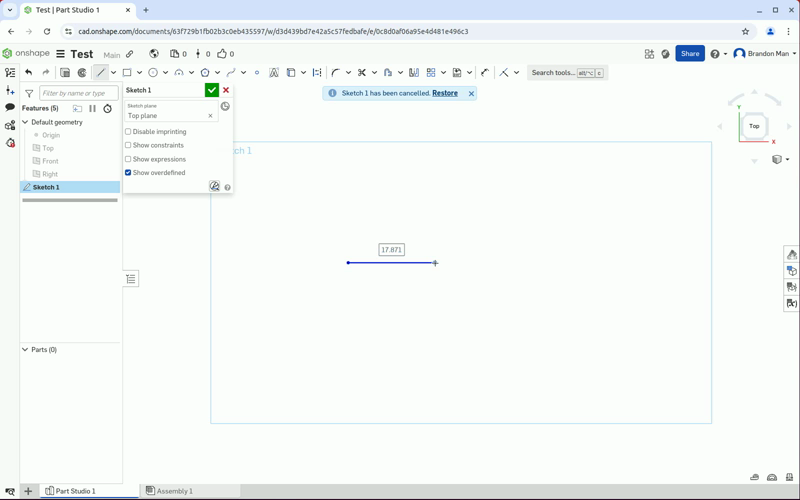
mouse_move(435, 176)
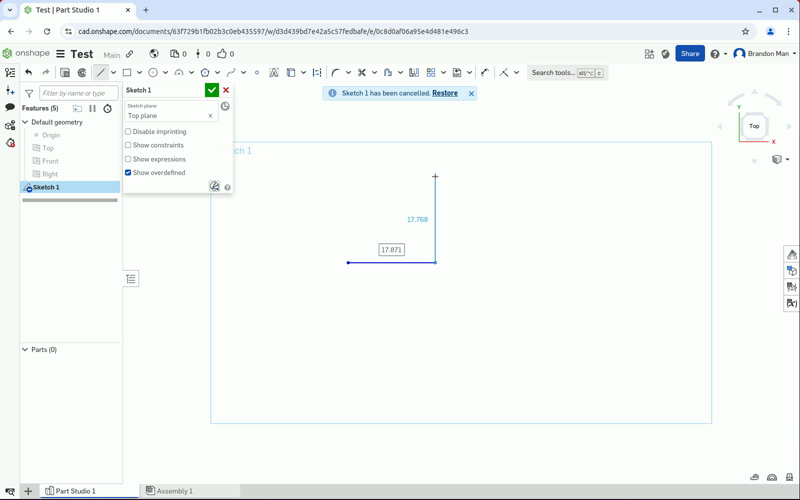
click(435, 176)
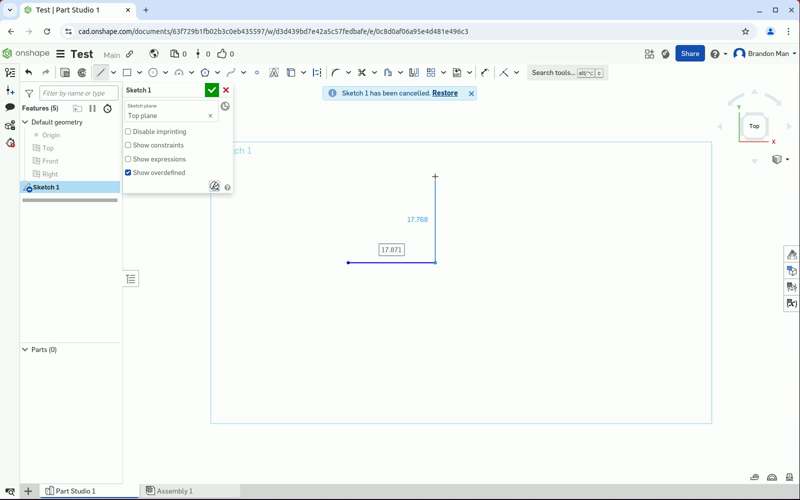
key_up(shift)
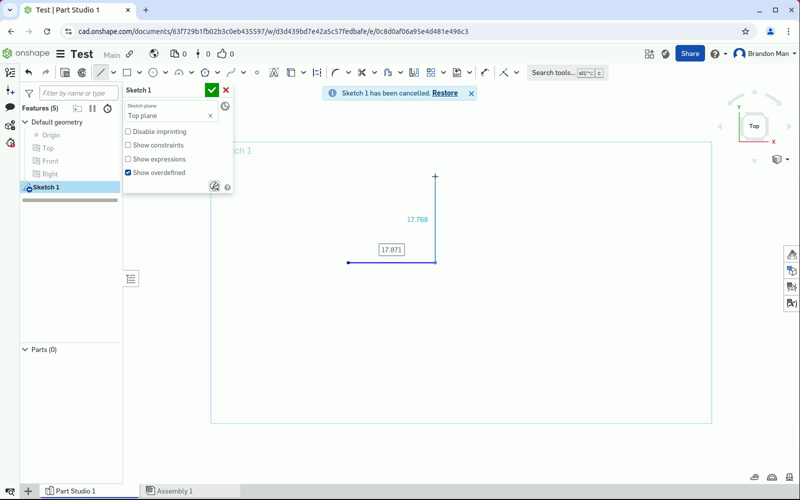
key_down(shift)
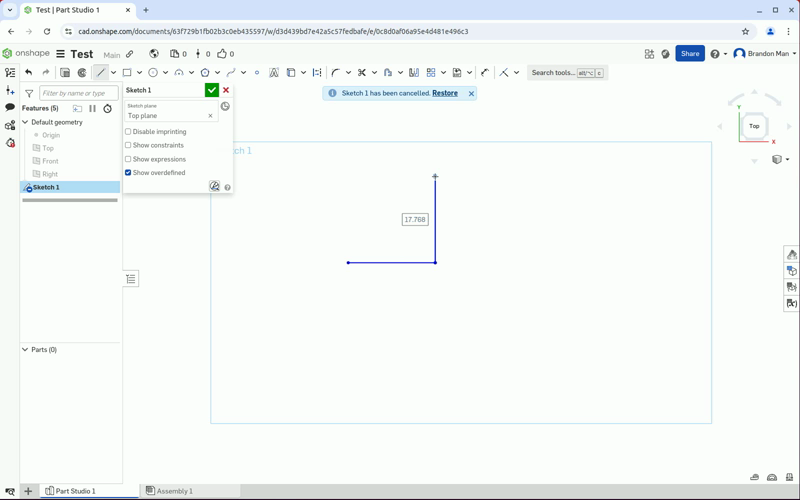
mouse_move(348, 176)
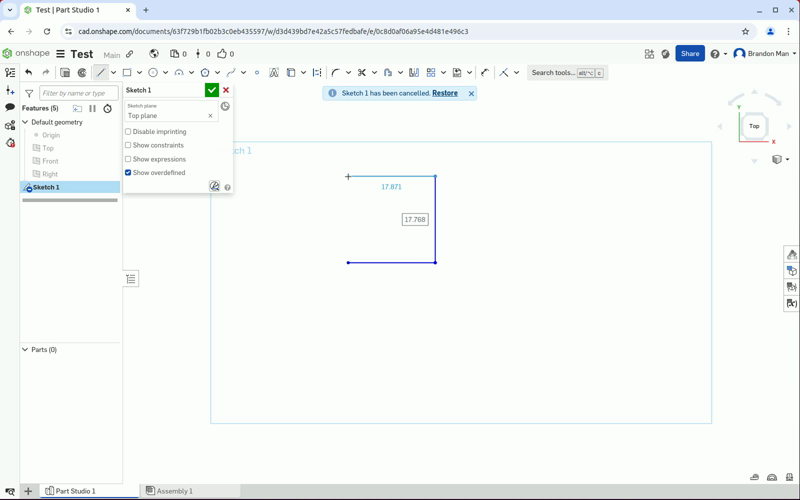
click(348, 176)
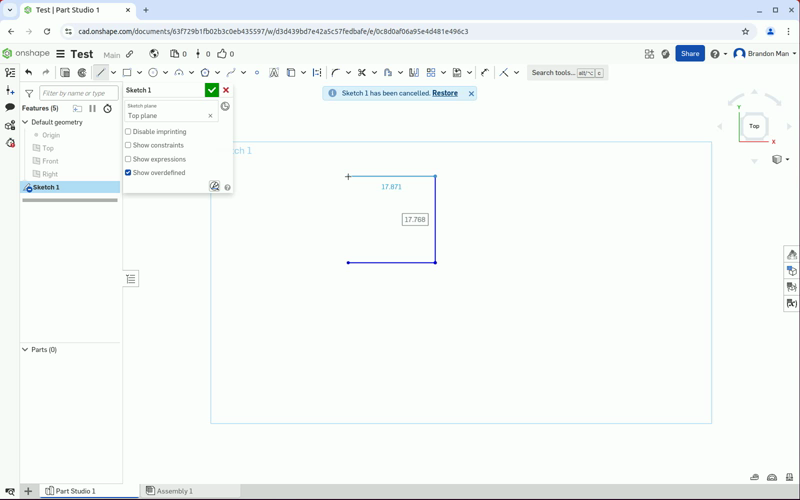
key_up(shift)
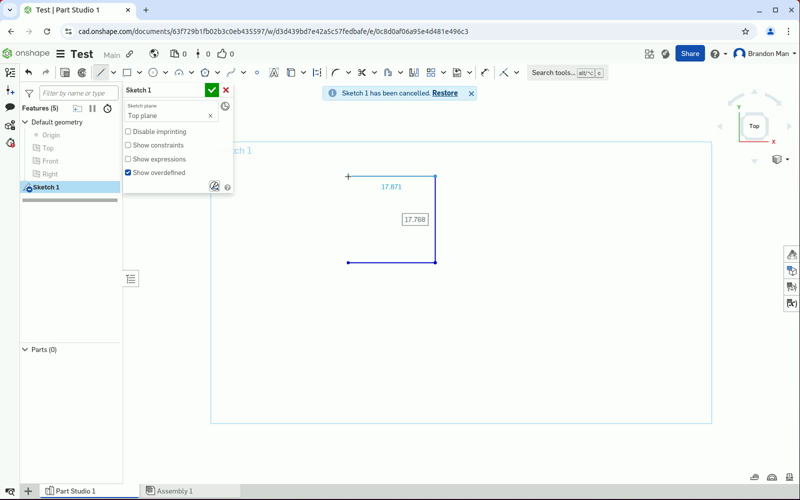
key_down(shift)
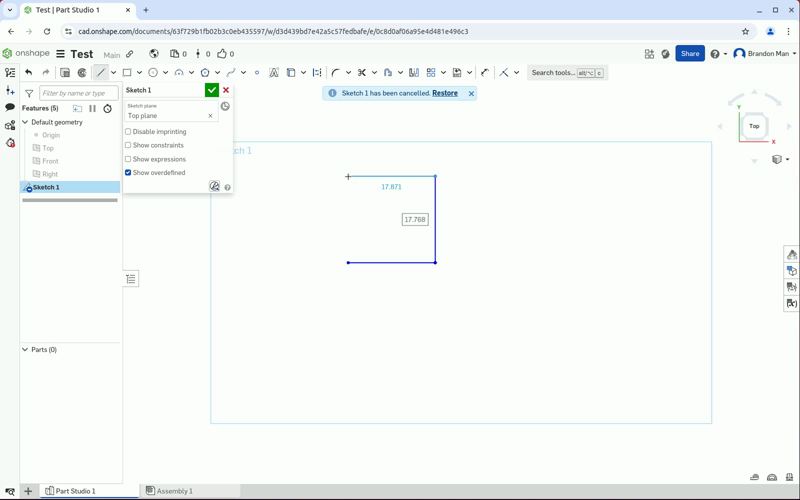
mouse_move(348, 262)
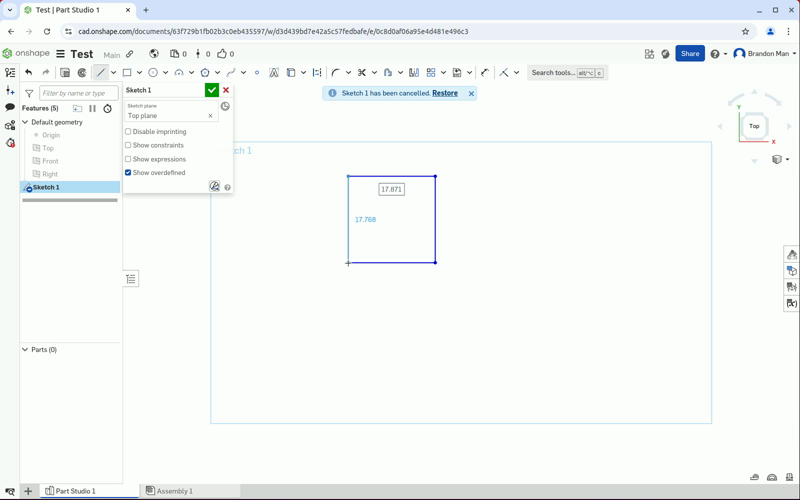
key_up(shift)
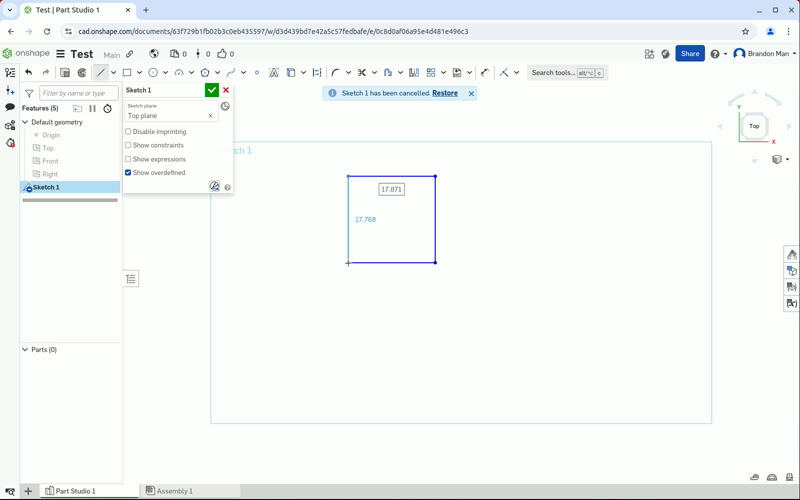
click(348, 262)
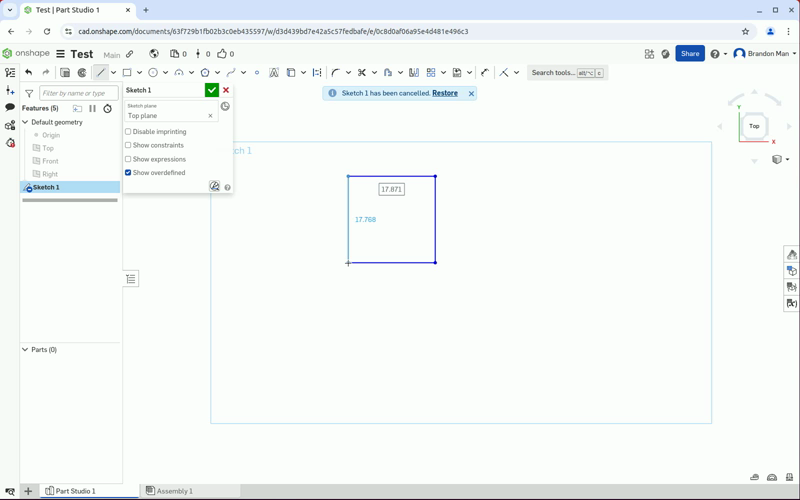
key(esc)
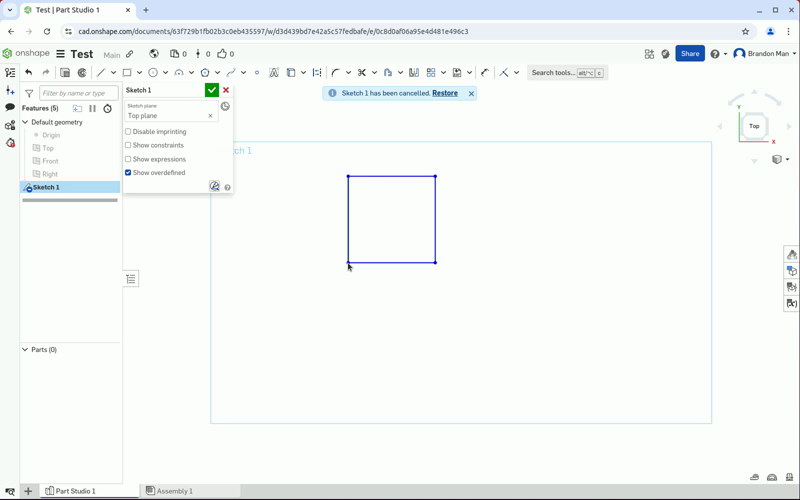
mouse_move(369, 256)
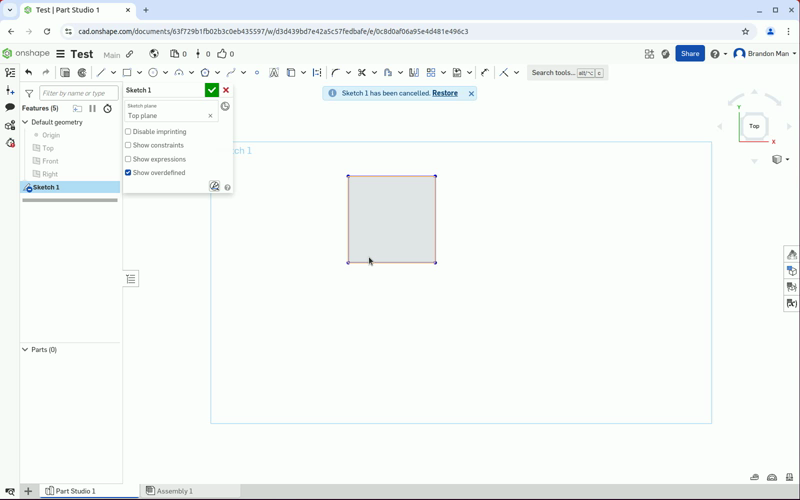
click(369, 256)
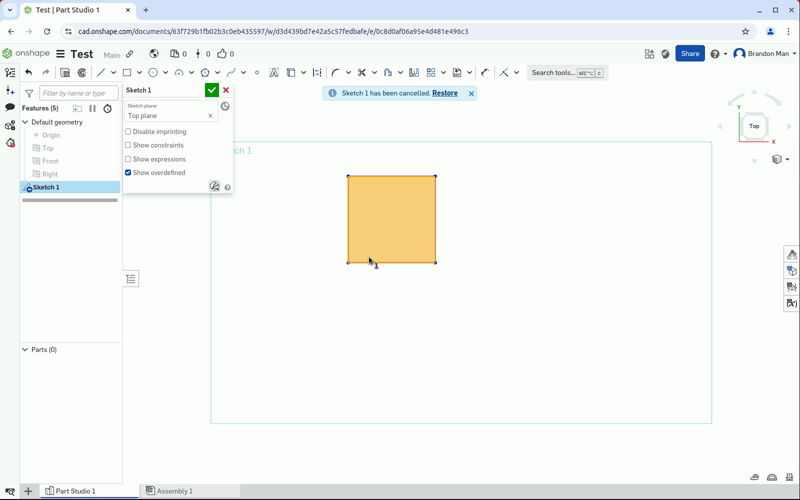
mouse_move(73, 352)
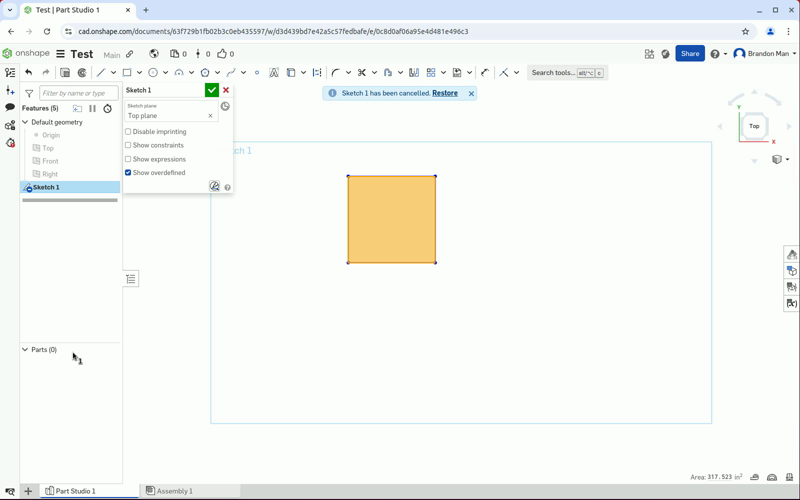
key(shift+y)
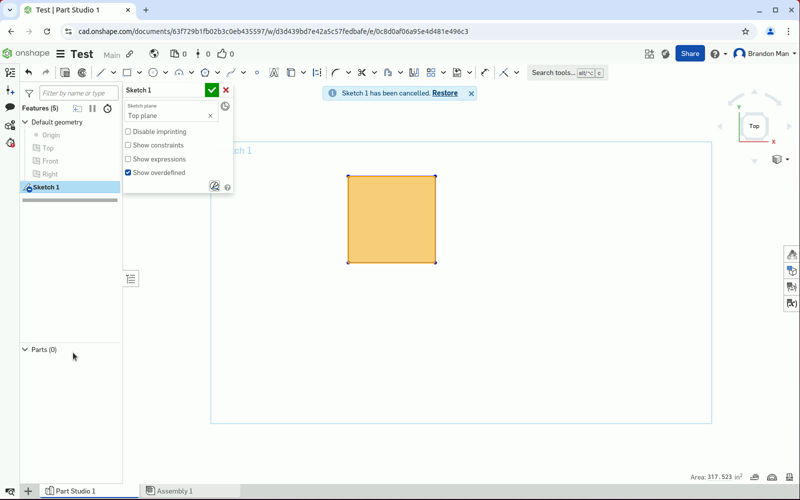
key(shift+e)
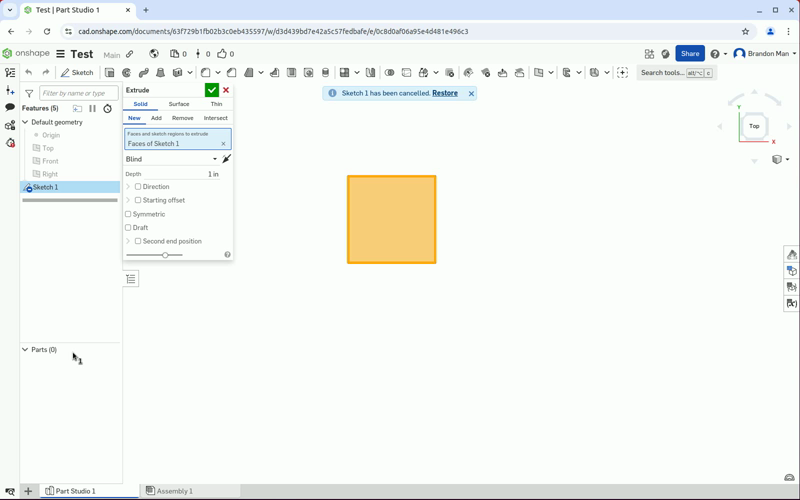
mouse_move(143, 106)
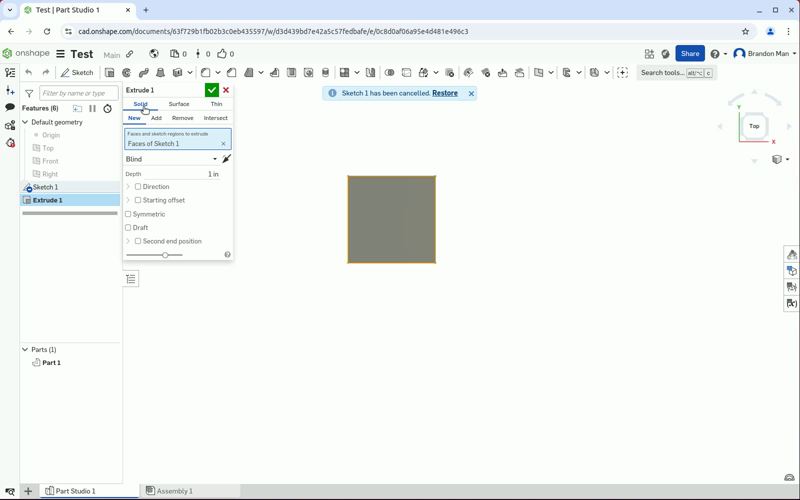
click(143, 106)
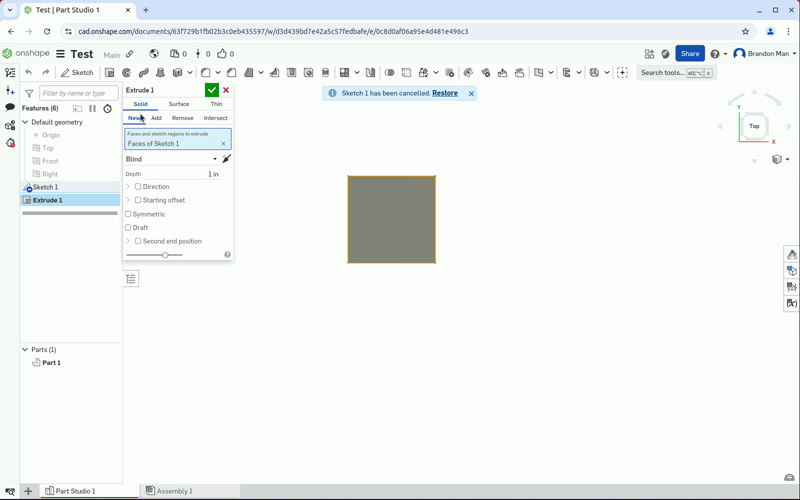
mouse_move(137, 120)
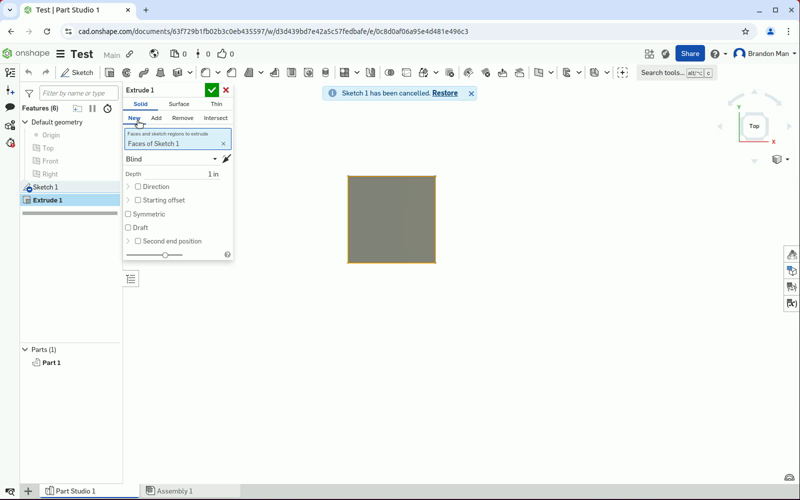
click(137, 120)
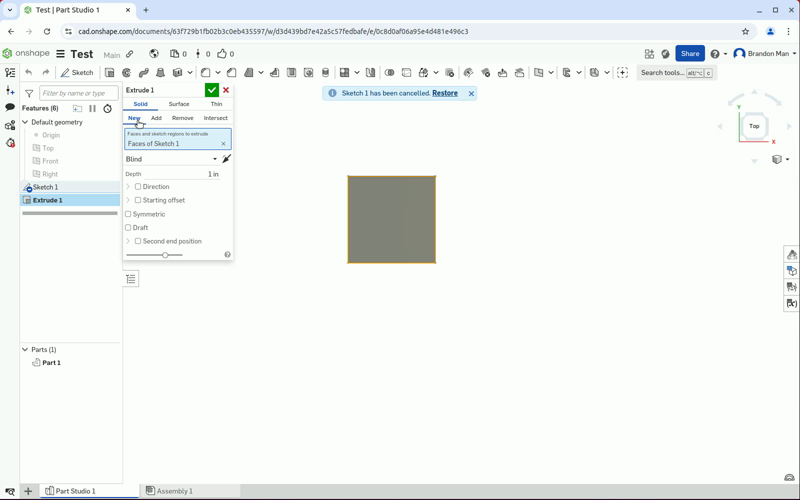
key(tab, 4)
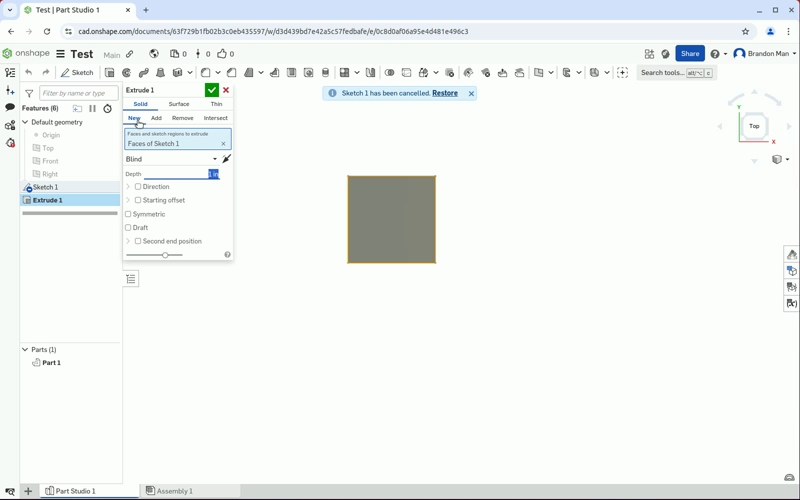
text(1.444)
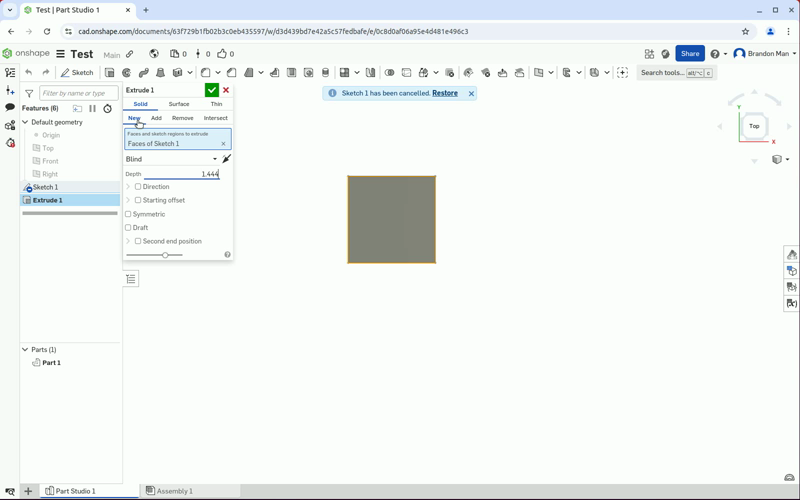
key(enter)
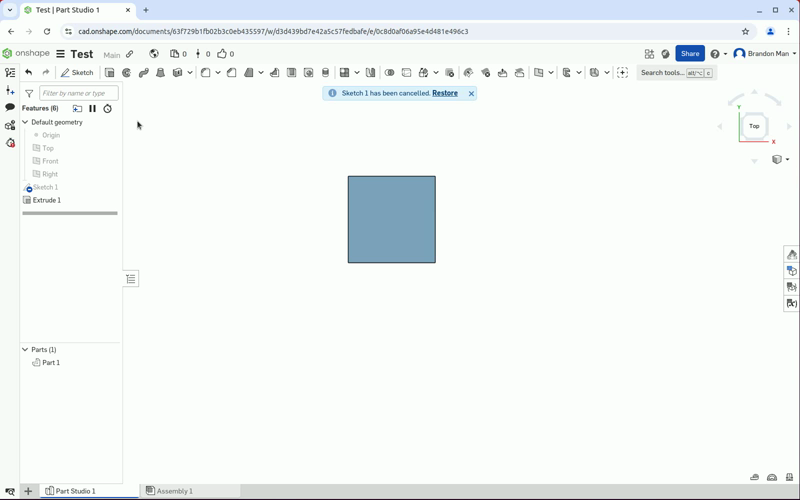
key(shift+h)
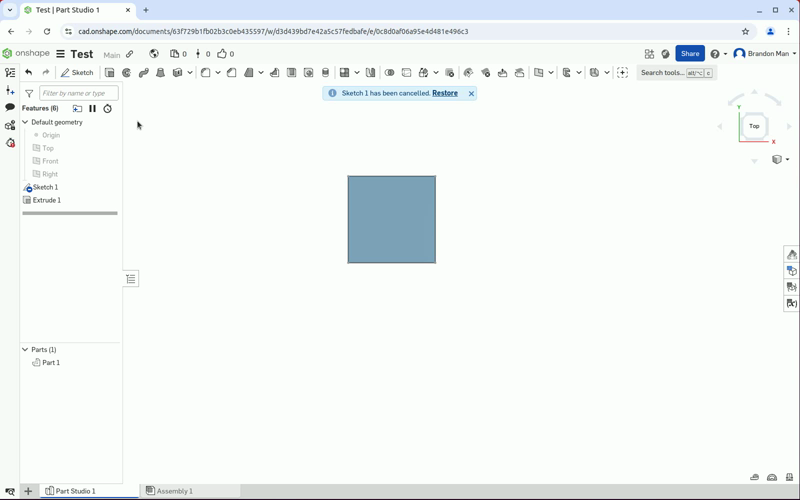
key(shift+h)
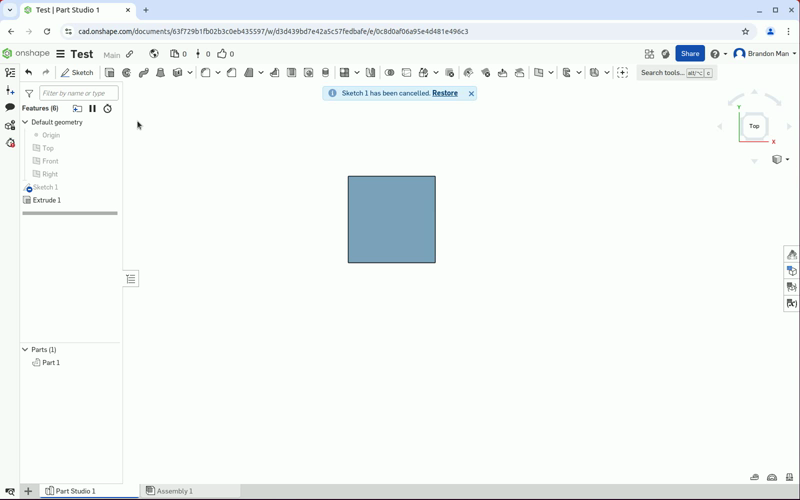
mouse_move(73, 189)
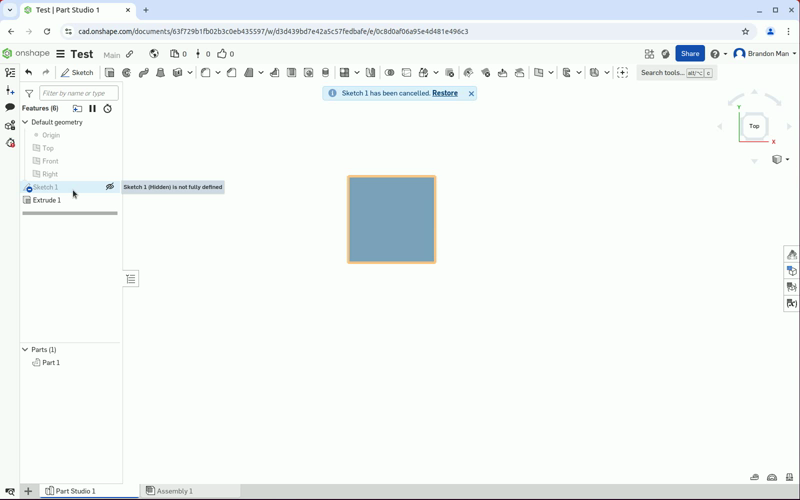
click(73, 189)
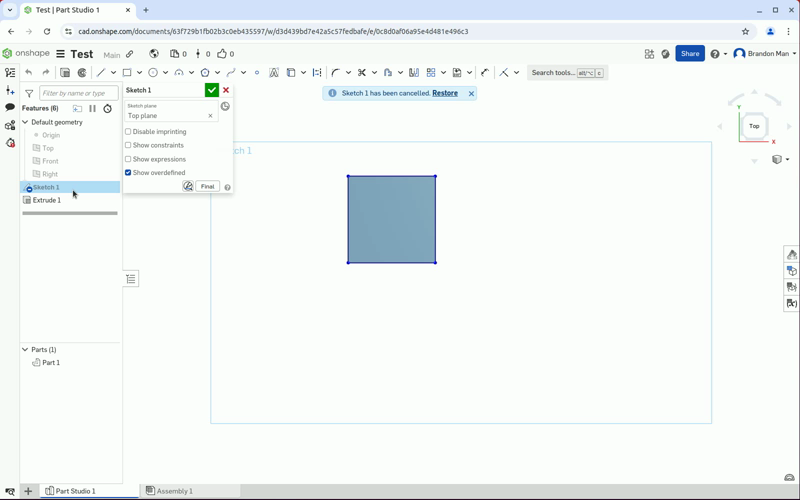
mouse_move(229, 92)
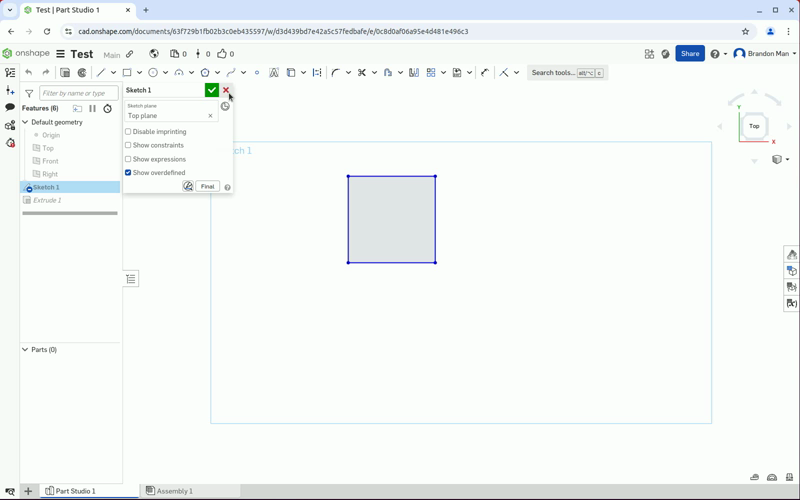
click(229, 92)
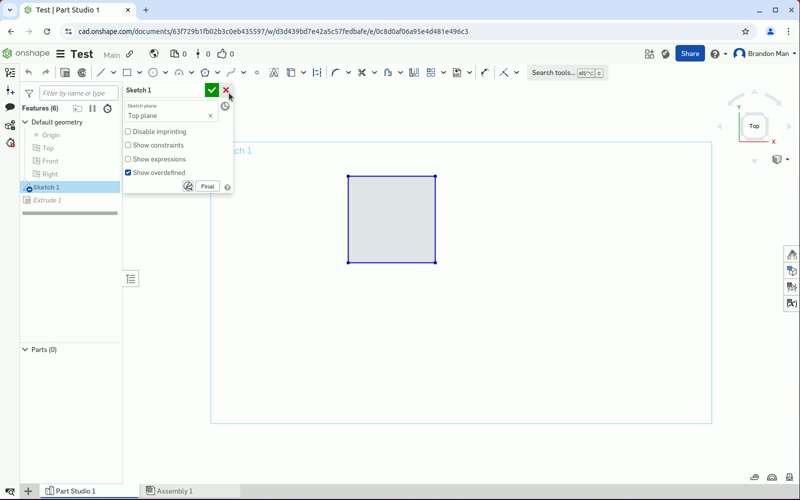
key(shift+s)
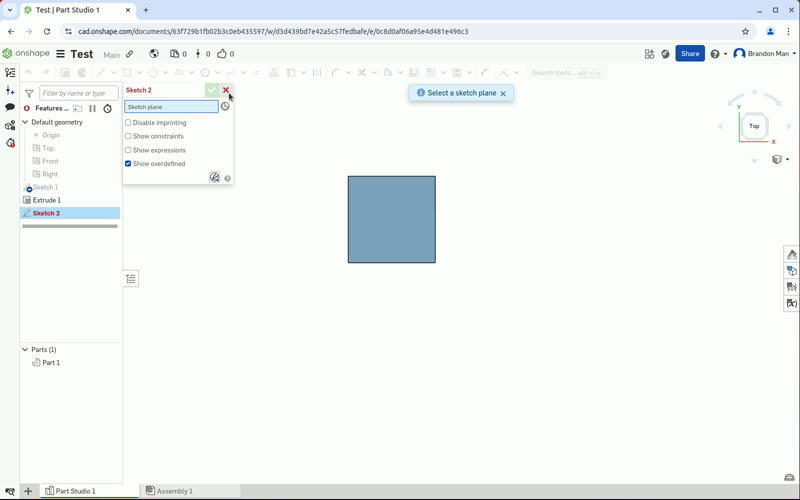
mouse_move(73, 150)
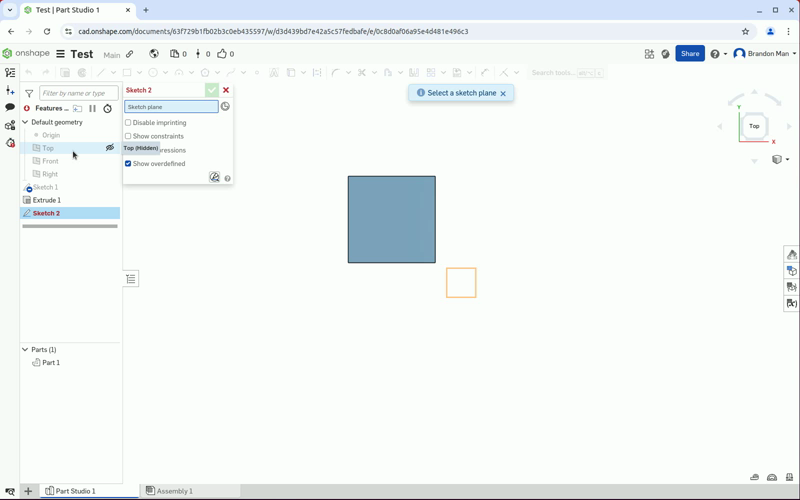
click(73, 150)
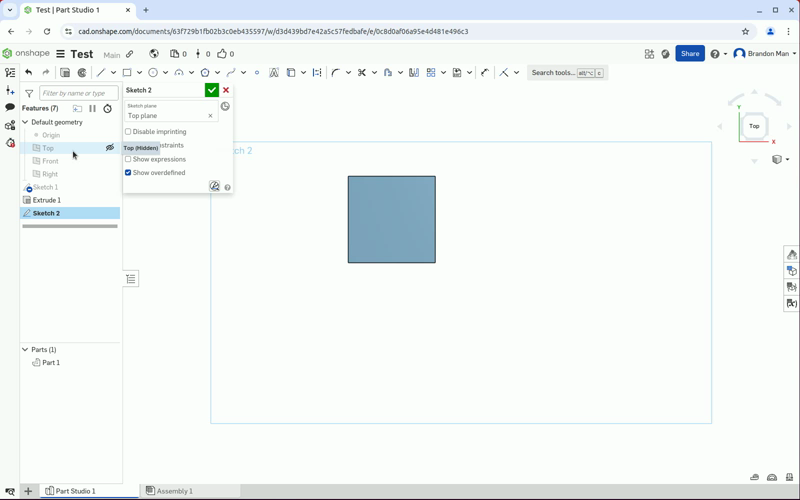
mouse_move(73, 352)
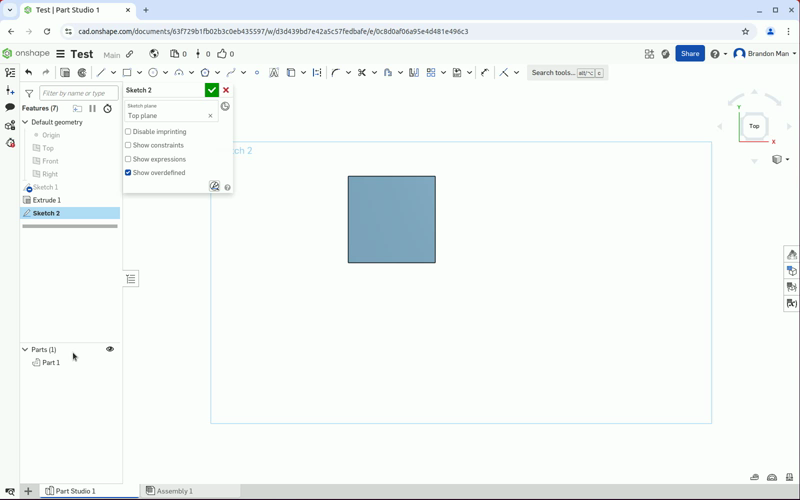
key(y)
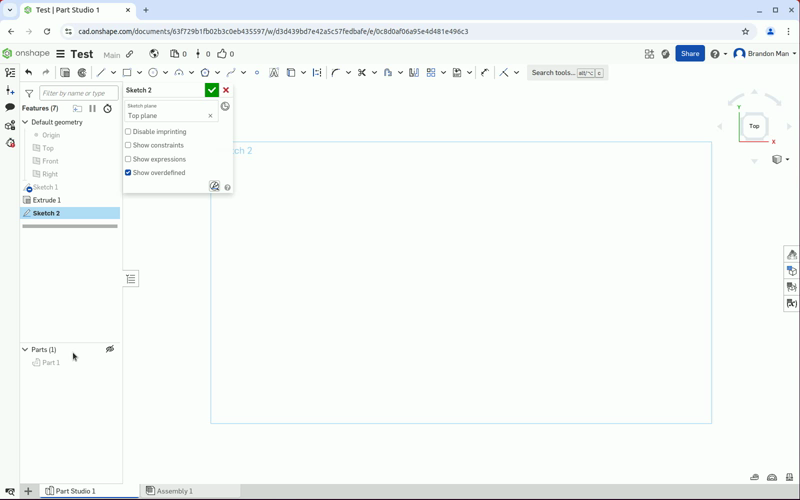
key(l)
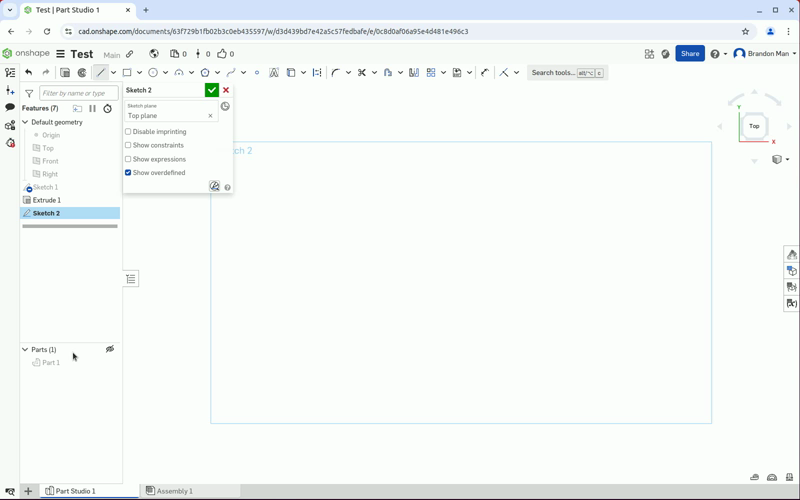
key_down(shift)
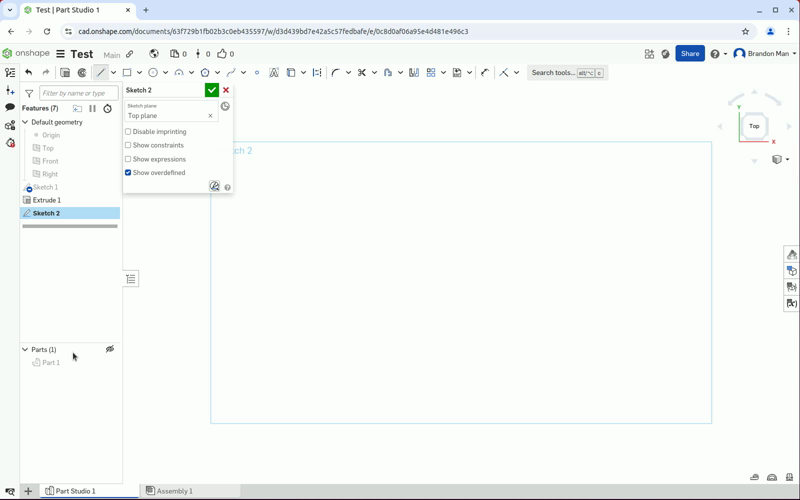
mouse_move(470, 265)
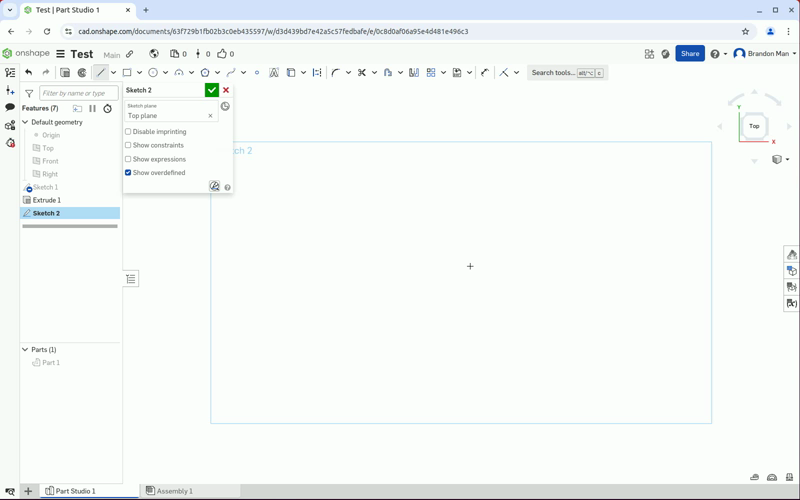
click(470, 265)
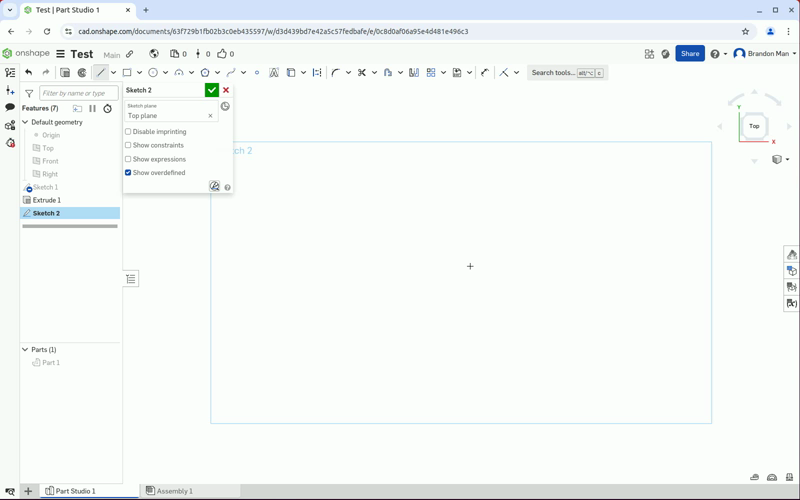
key_up(shift)
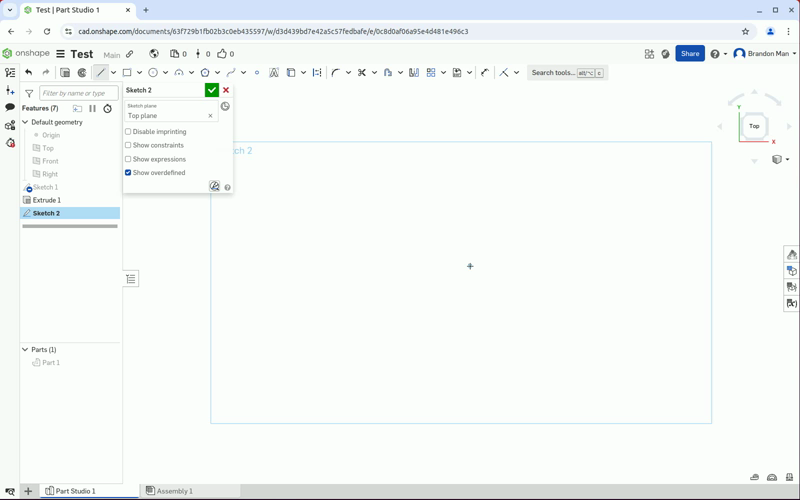
key_down(shift)
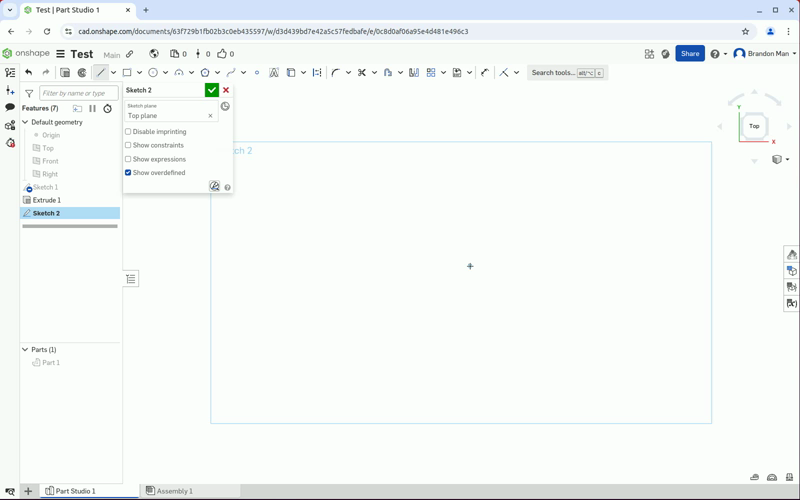
mouse_move(557, 265)
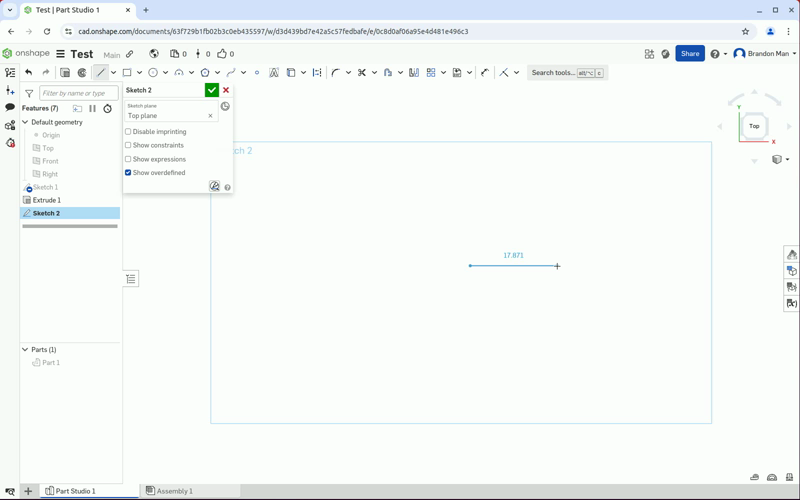
click(557, 265)
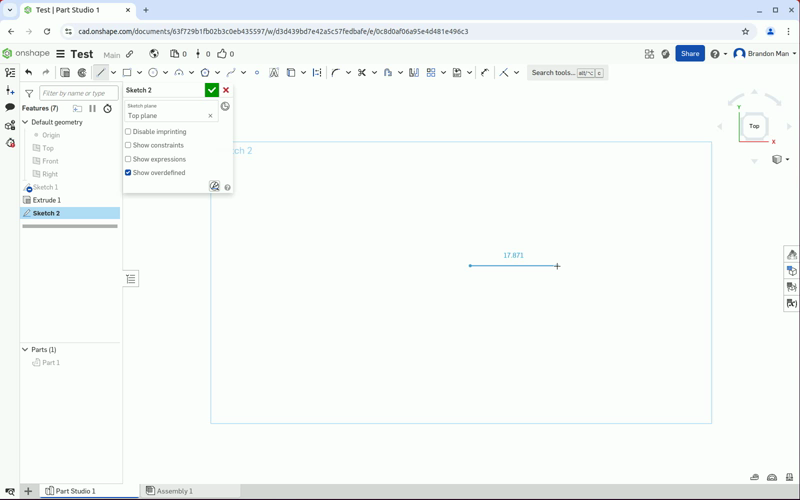
key_up(shift)
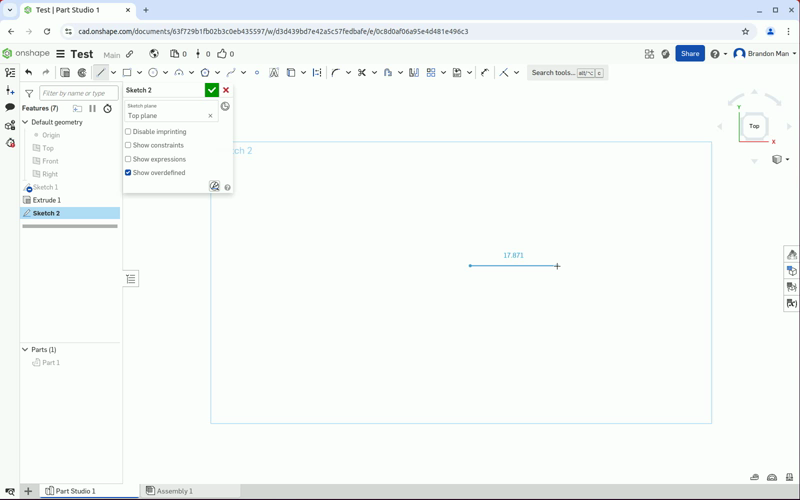
key_down(shift)
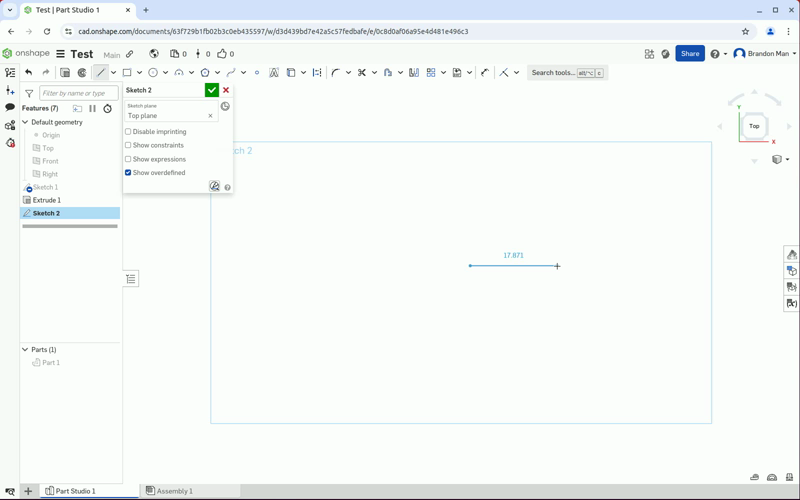
mouse_move(557, 178)
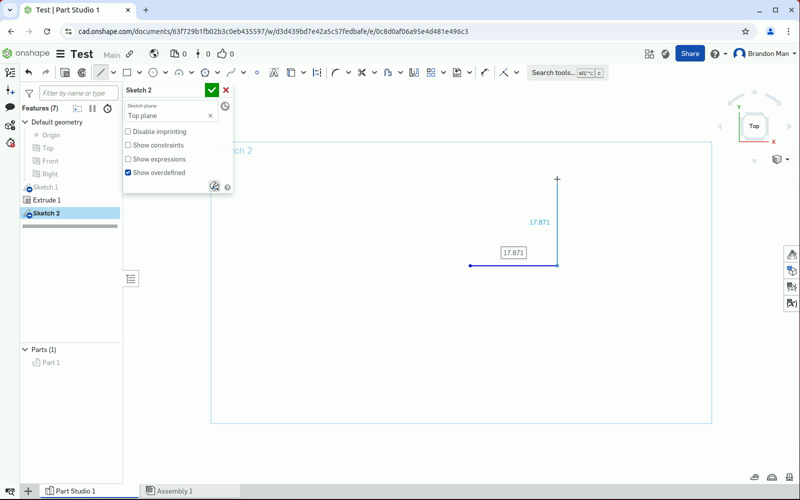
click(557, 178)
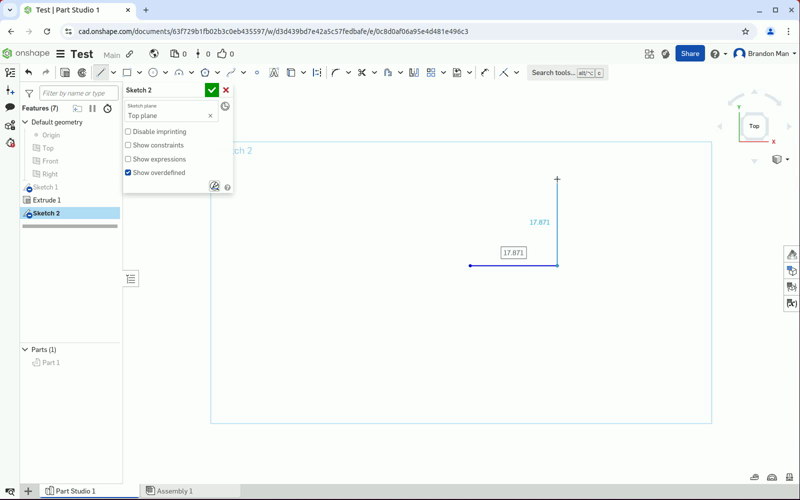
key_up(shift)
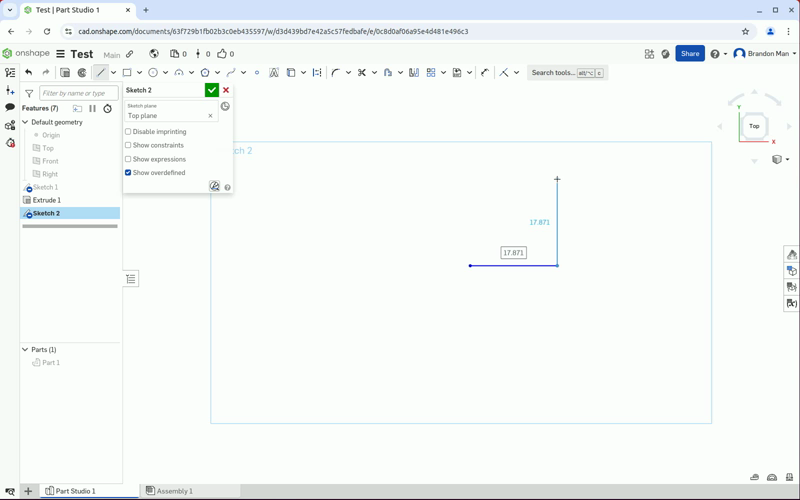
key_down(shift)
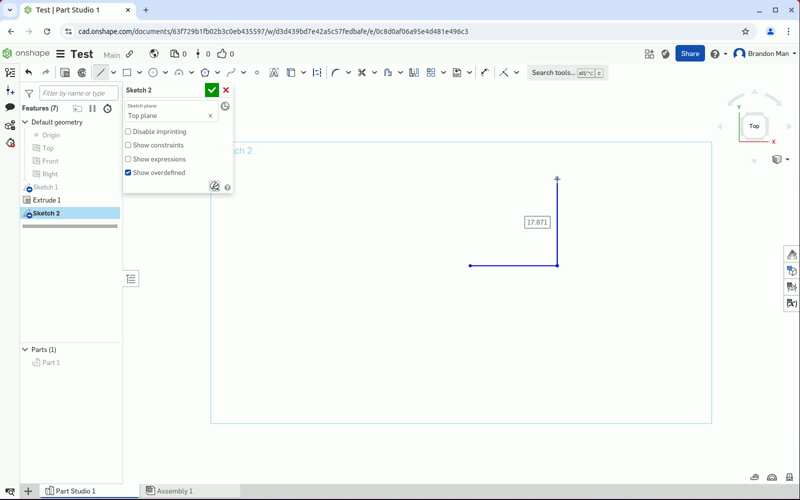
mouse_move(470, 178)
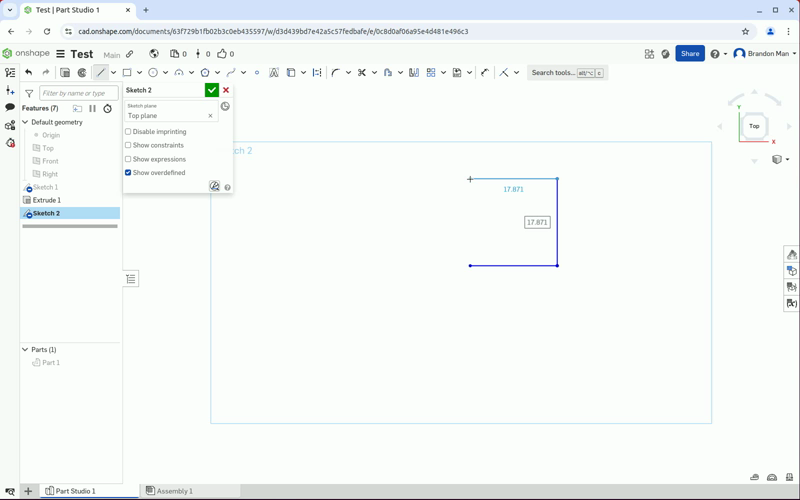
click(470, 178)
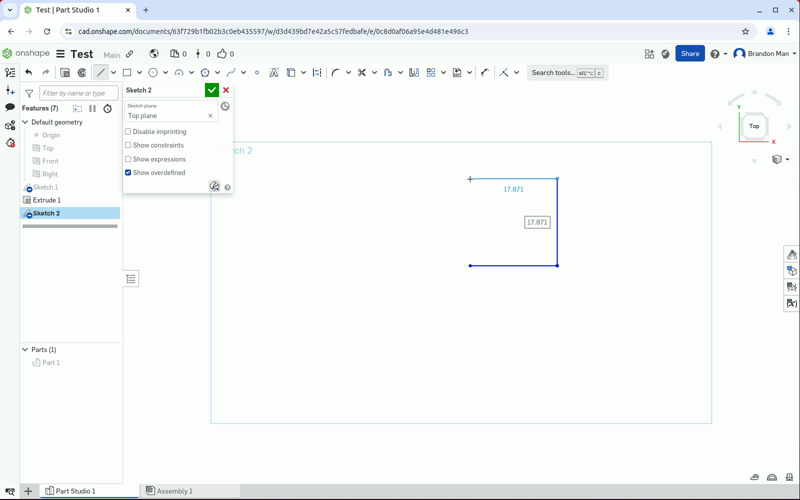
key_up(shift)
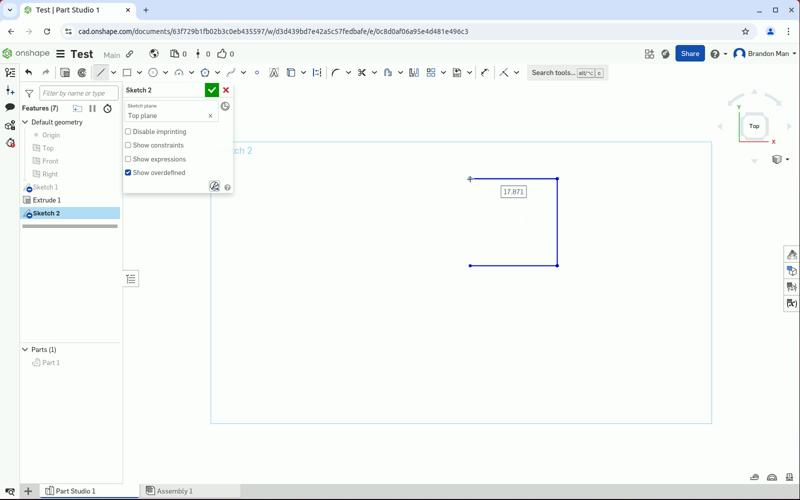
key_down(shift)
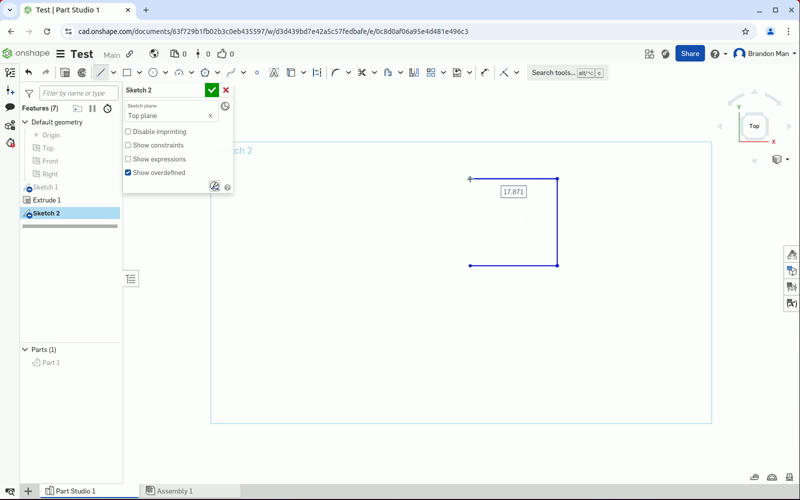
mouse_move(470, 265)
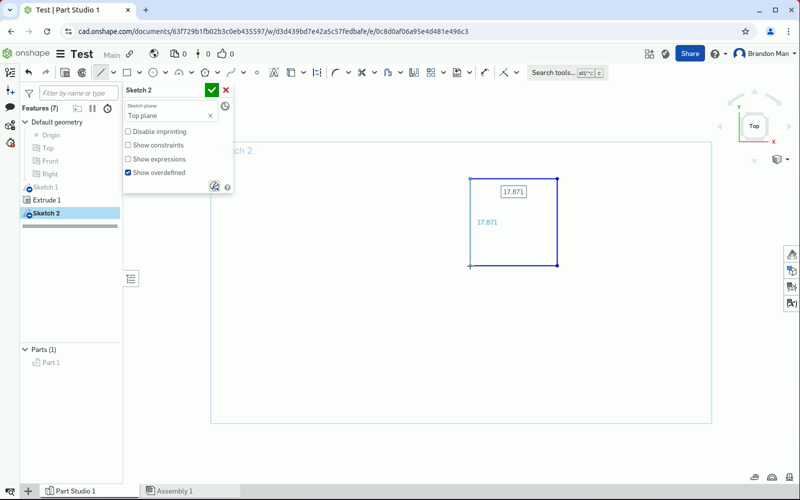
key_up(shift)
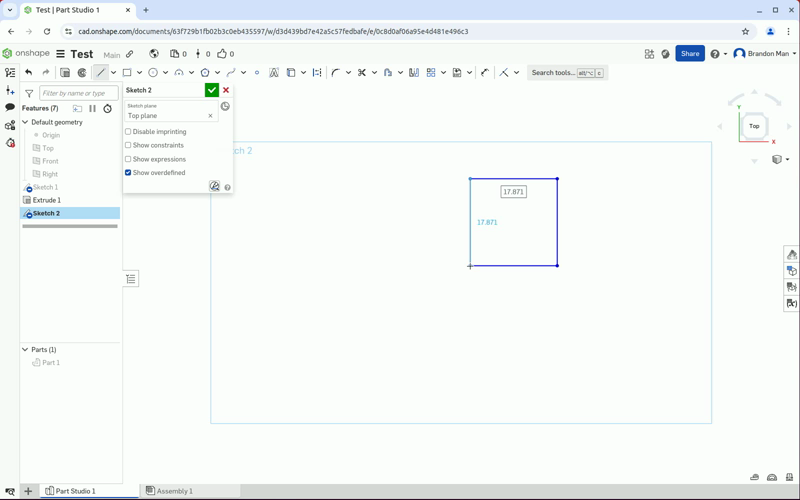
click(470, 265)
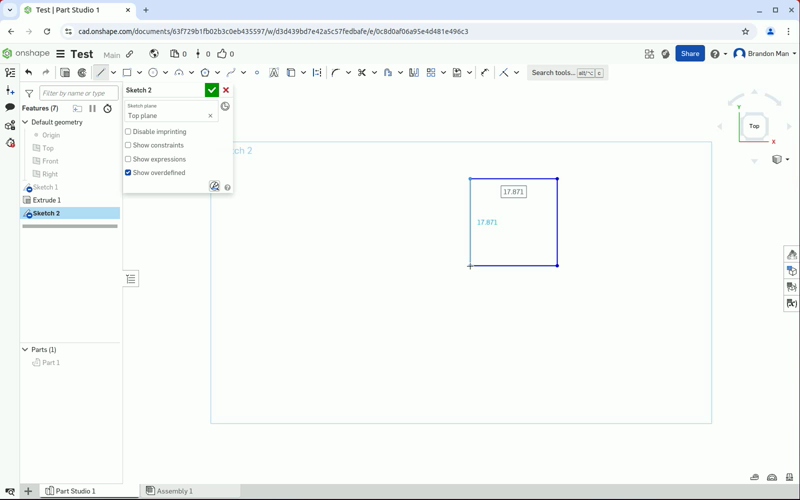
key(esc)
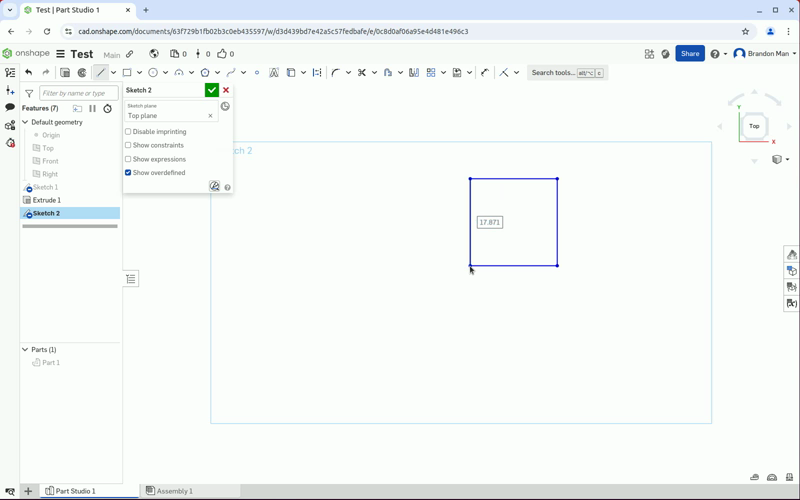
mouse_move(476, 237)
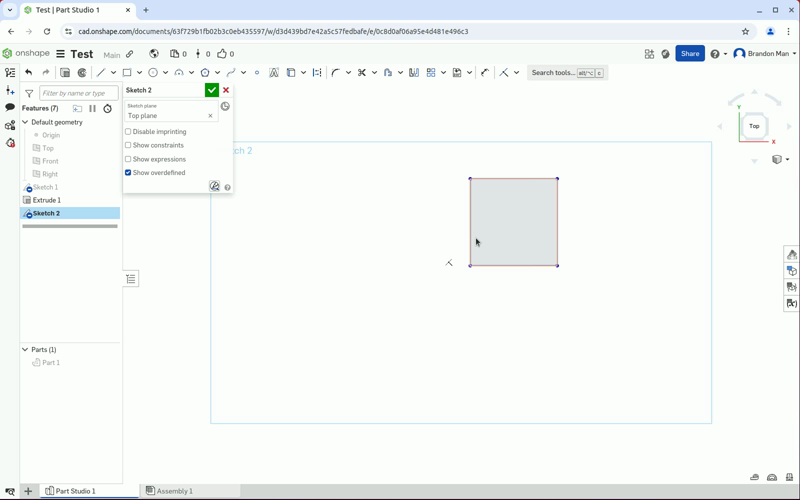
click(476, 237)
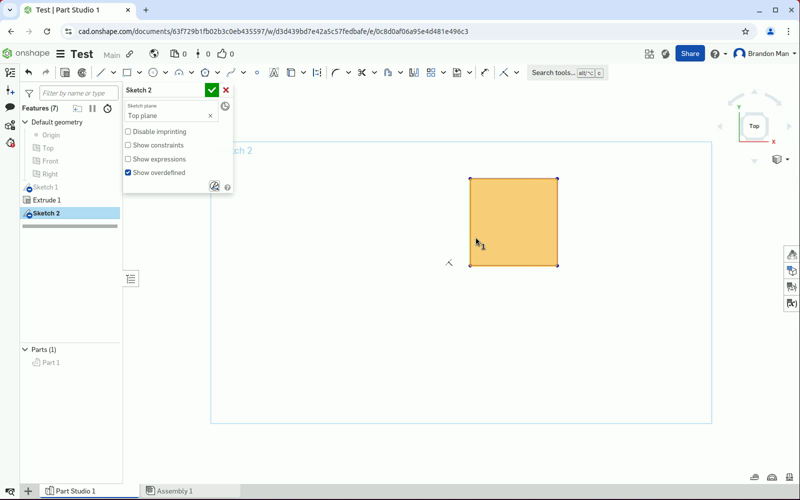
mouse_move(73, 352)
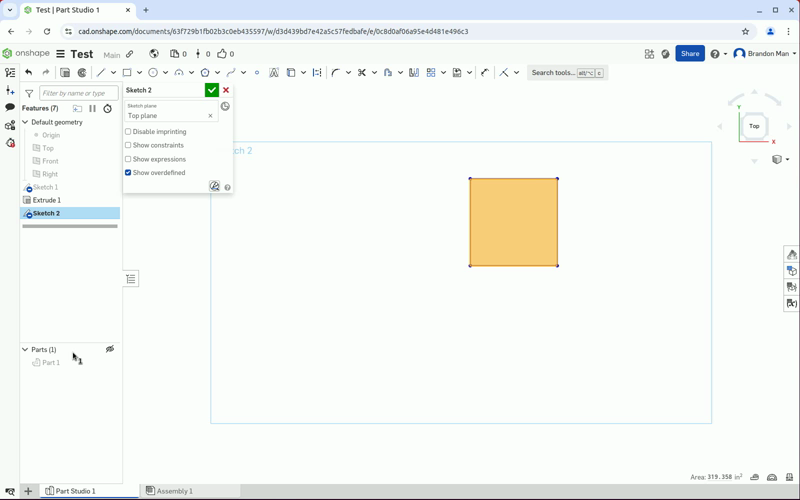
key(shift+y)
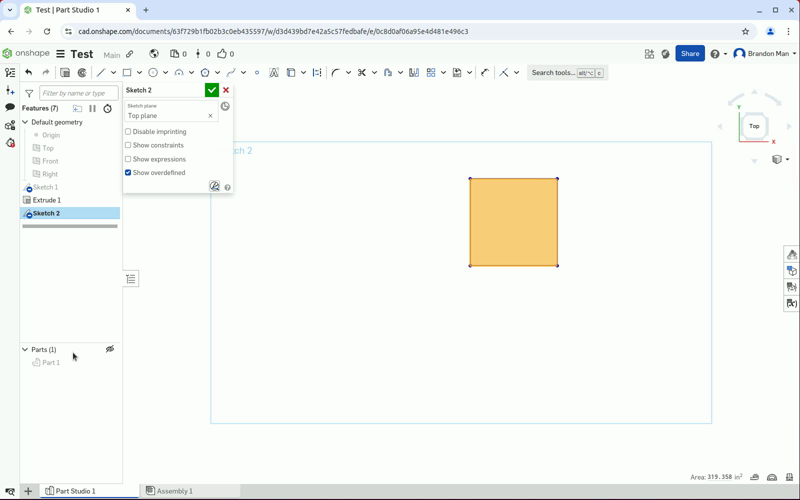
key(shift+e)
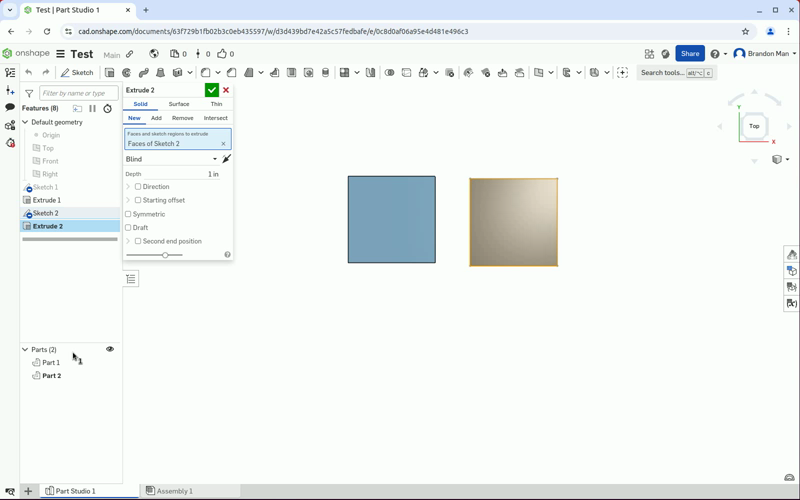
mouse_move(143, 106)
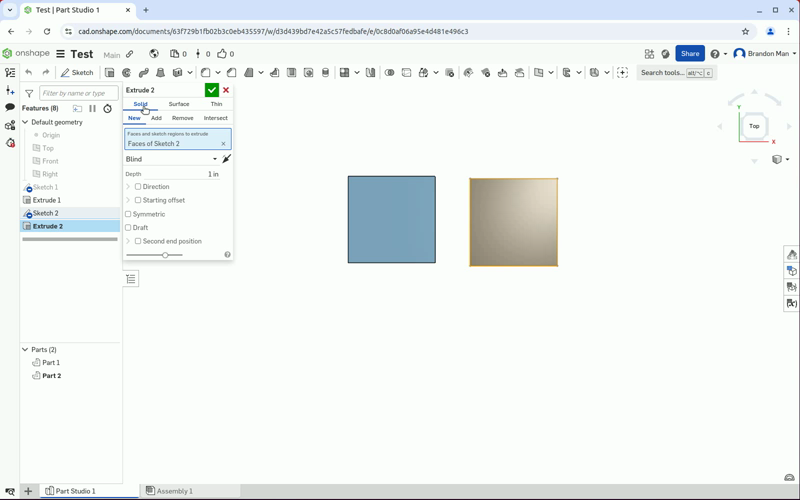
click(143, 106)
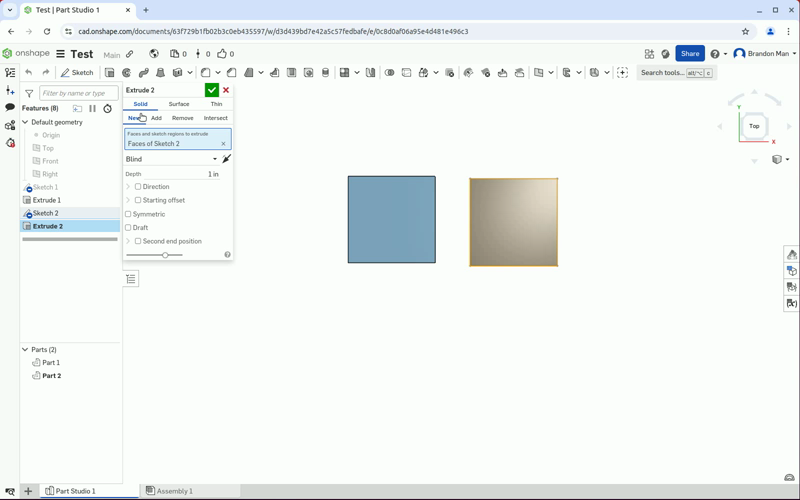
mouse_move(137, 120)
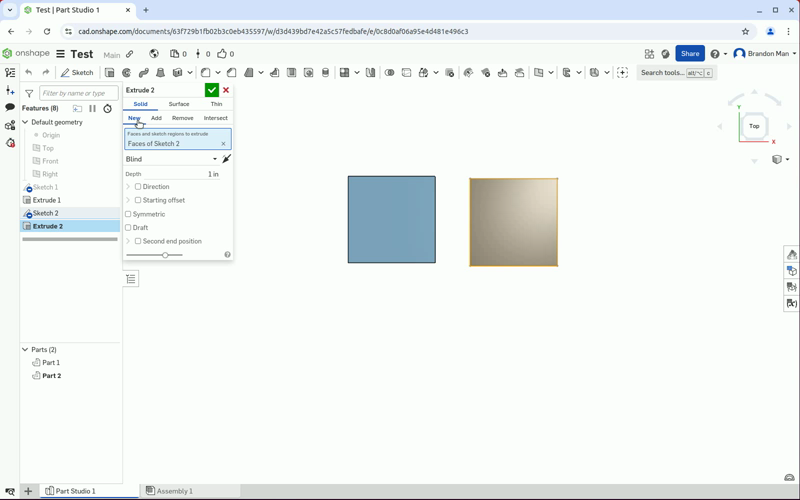
click(137, 120)
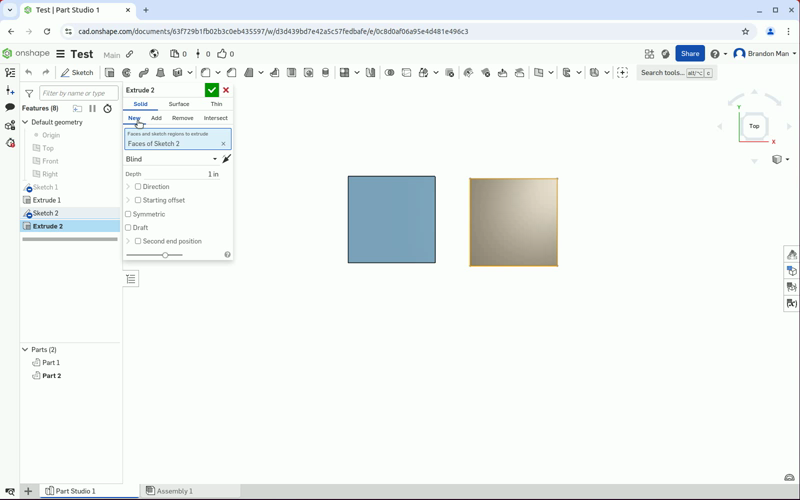
key(tab, 4)
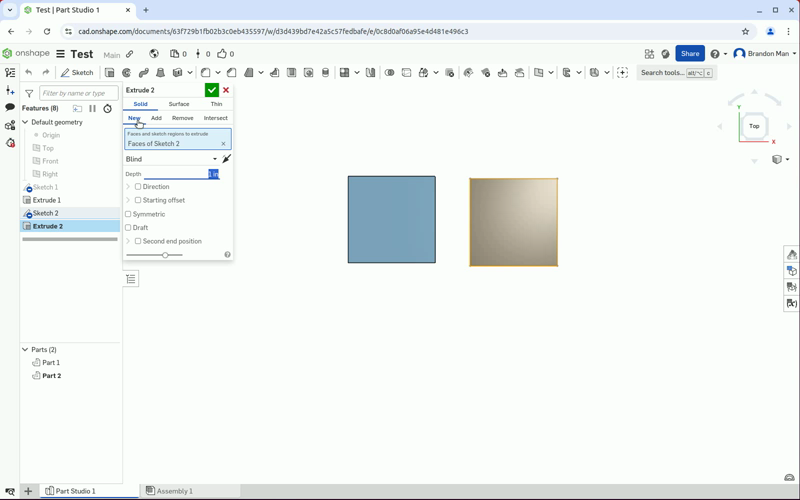
text(2.889)
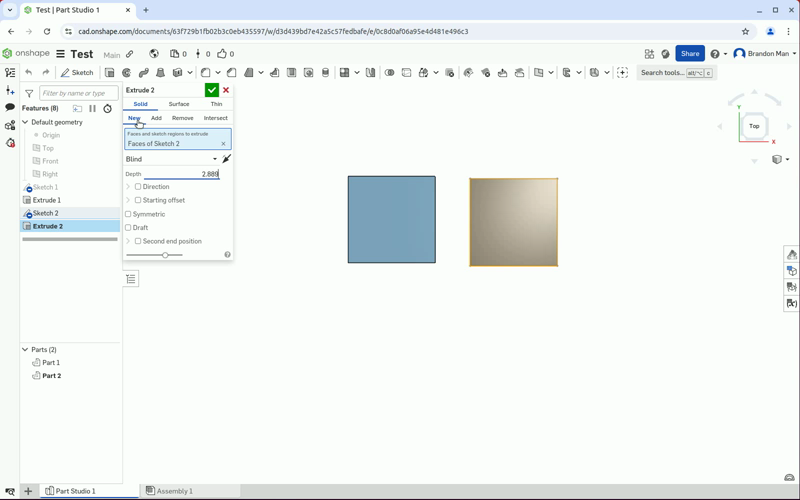
key(enter)
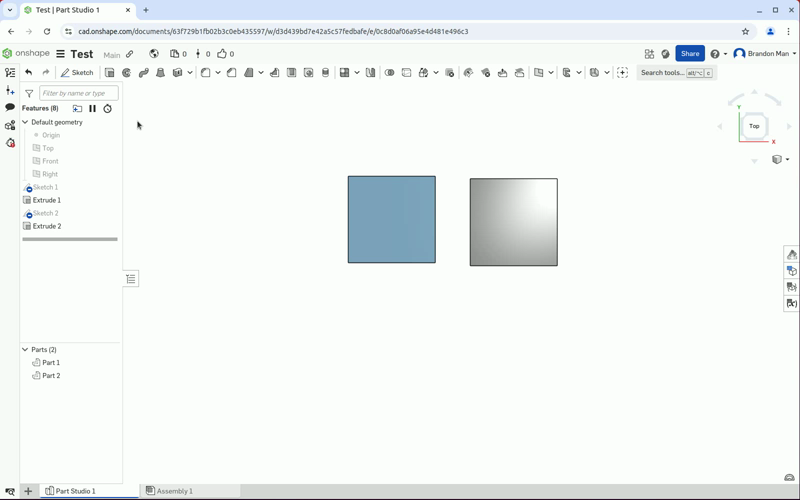
key(shift+h)
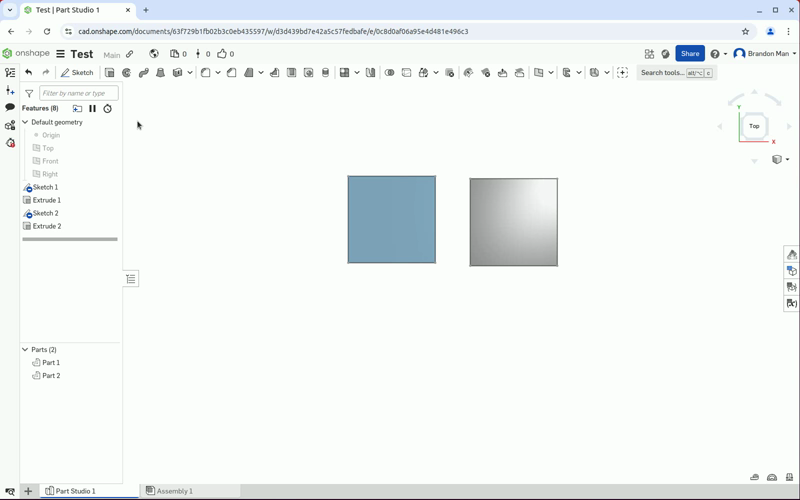
key(shift+h)
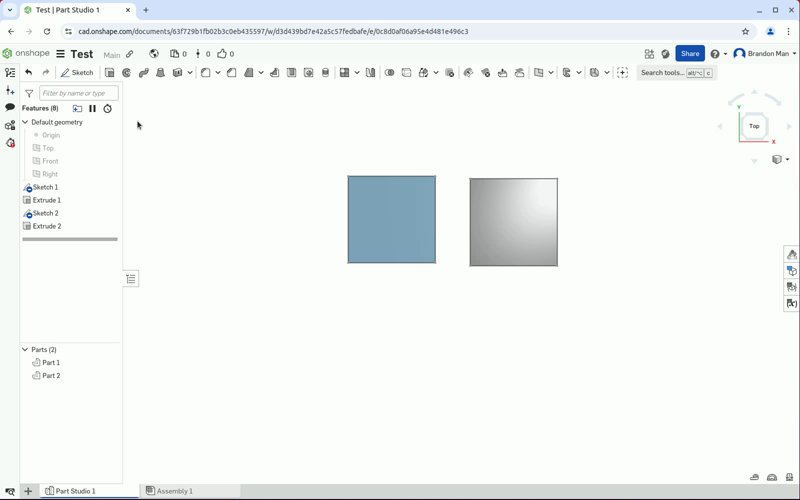
key(shift+7)
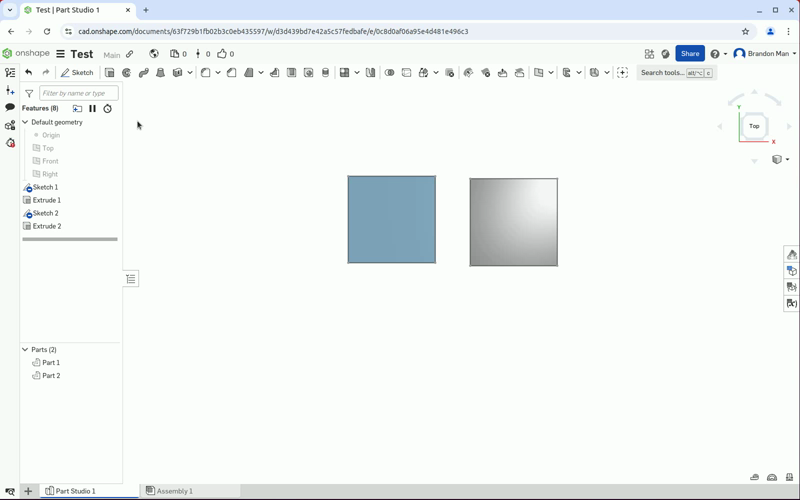
key(up, 3)
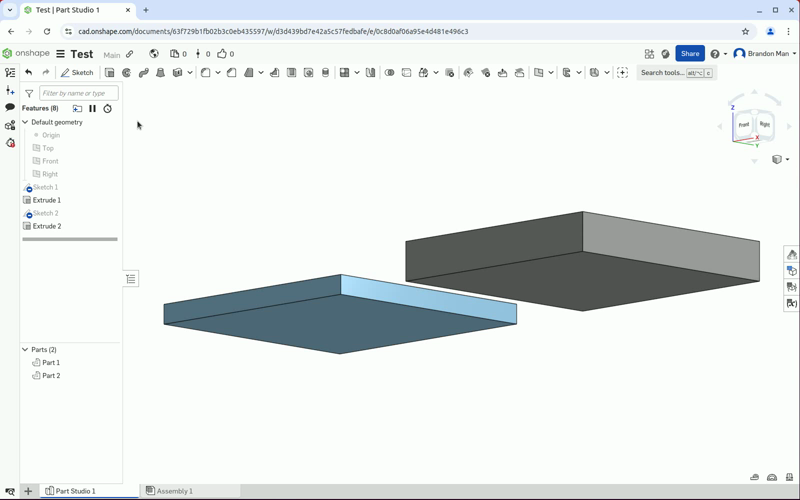
key(left, 3)
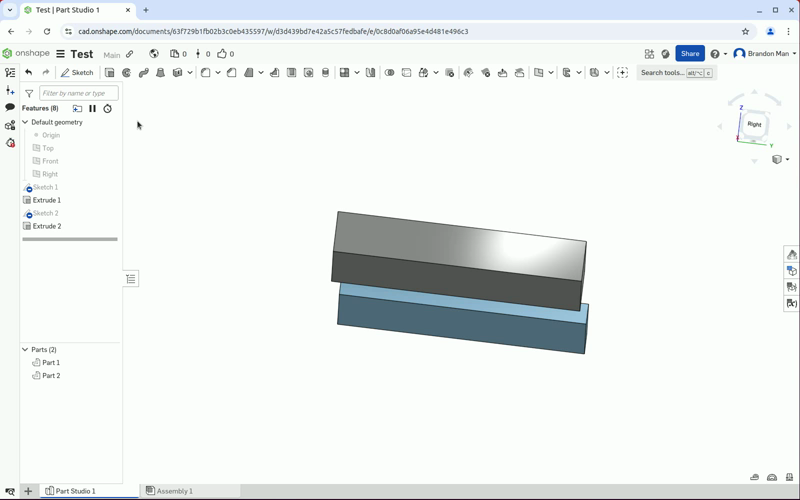
key(right, 3)
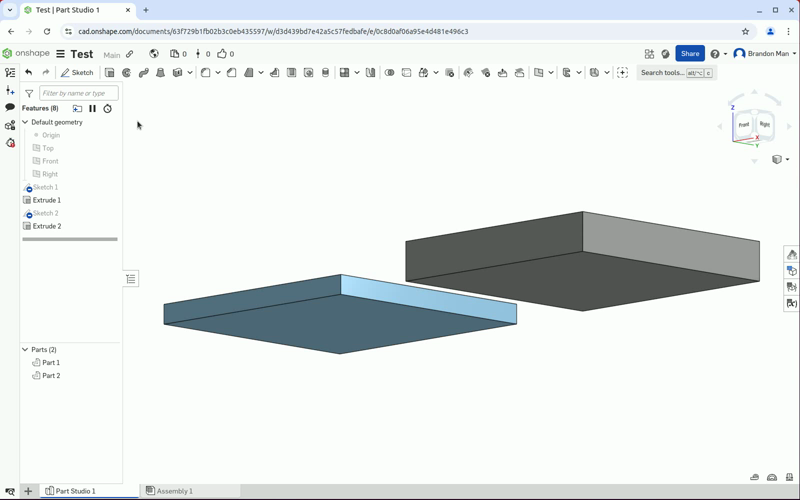
key(down, 3)
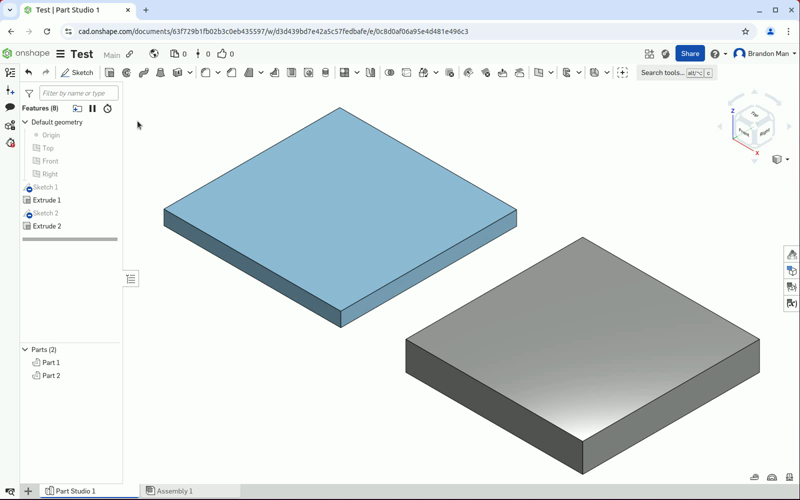
mouse_move(73, 189)
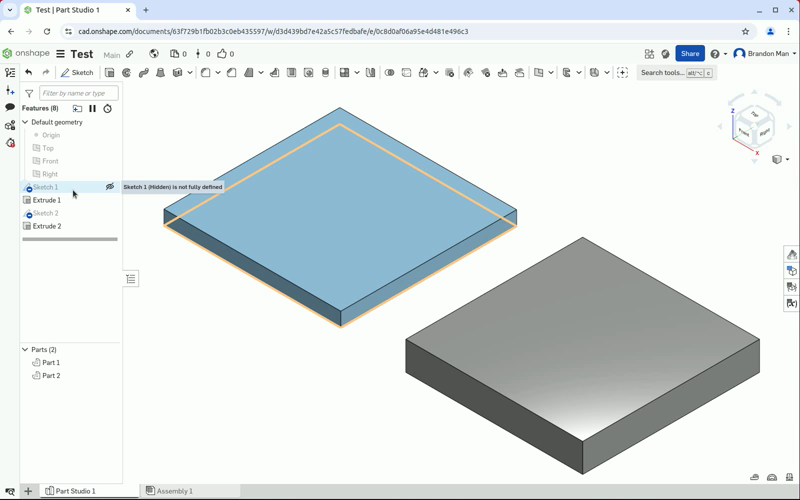
click(73, 189)